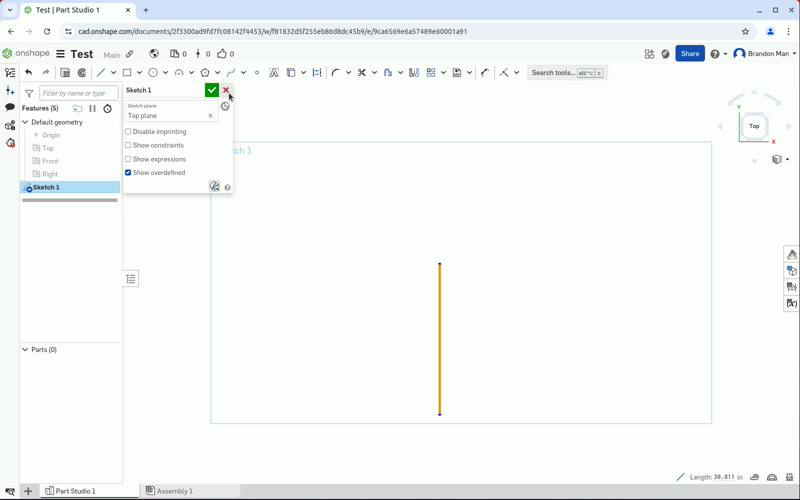
key(shift+h)
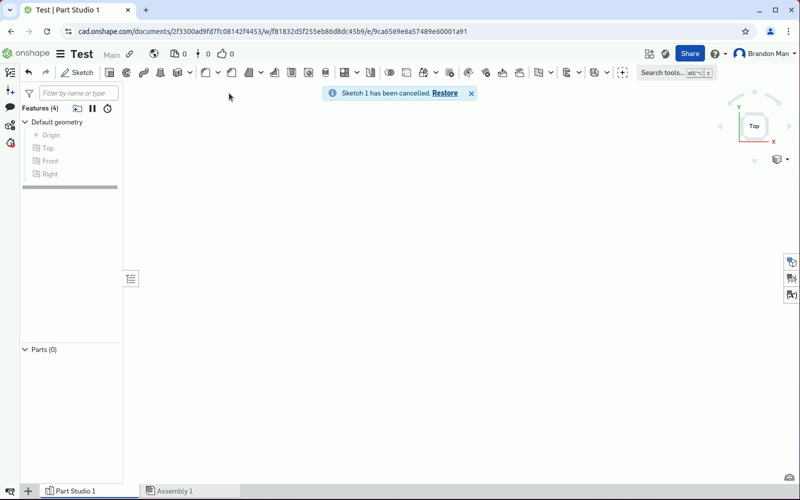
mouse_move(73, 352)
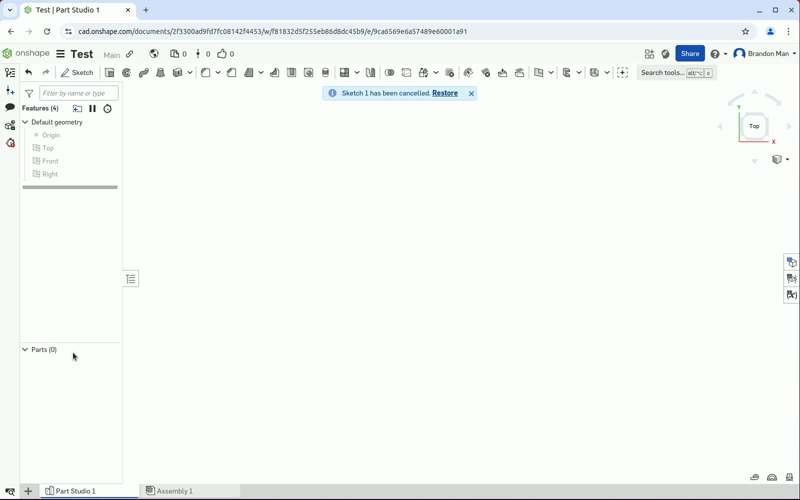
key(y)
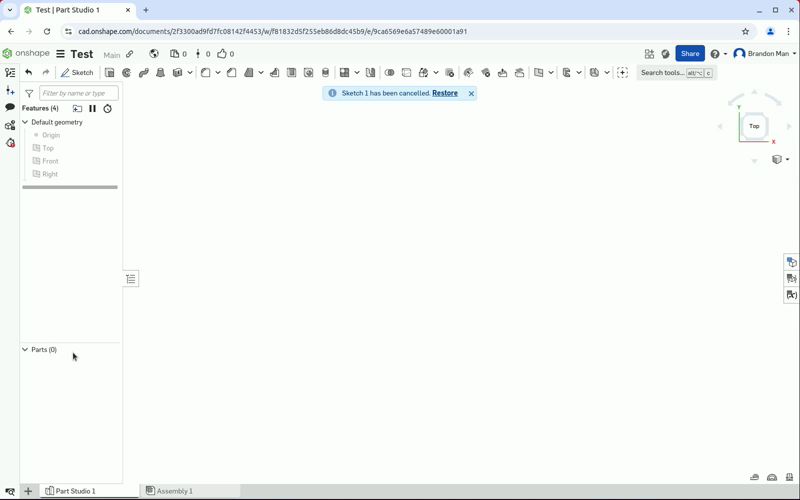
key(shift+p)
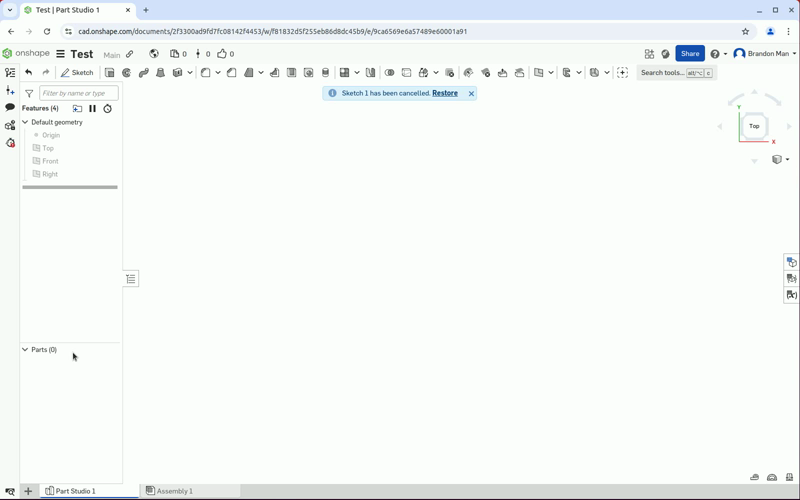
key(space)
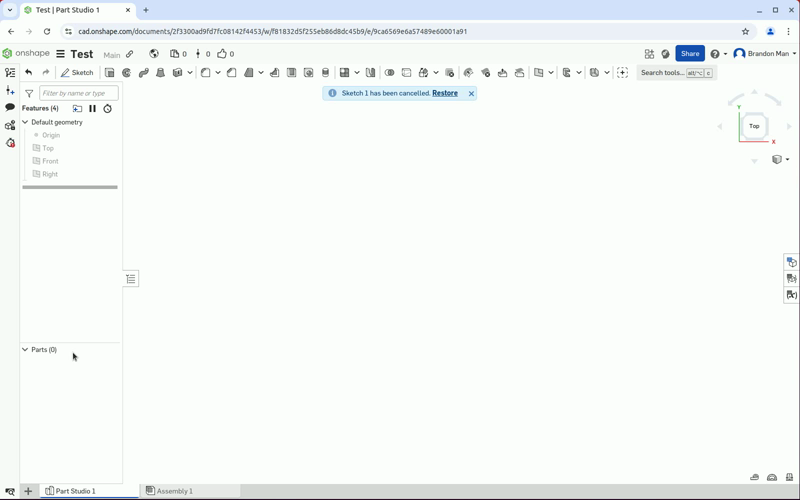
key_down(shift)
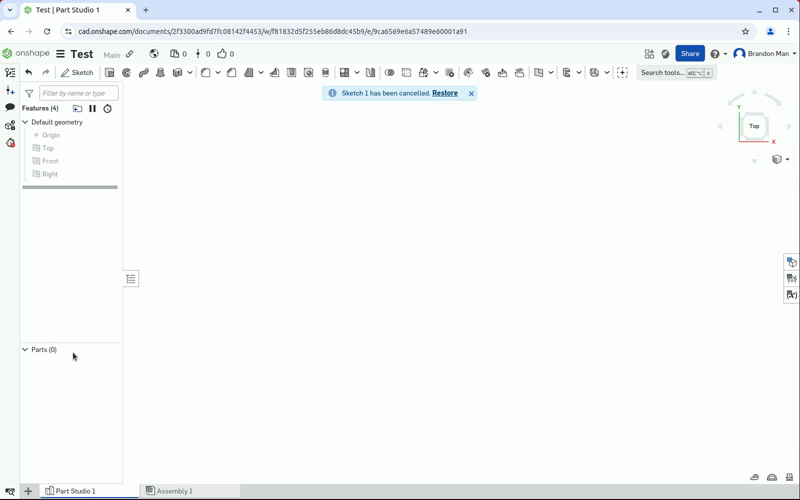
key(up)
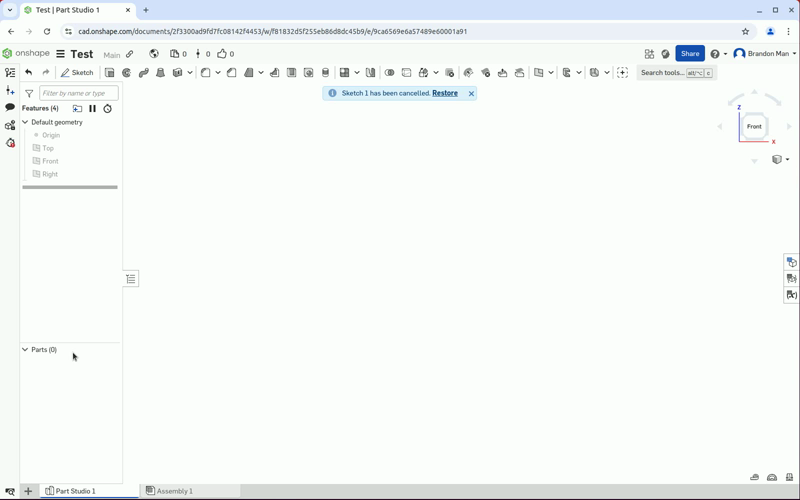
key_up(shift)
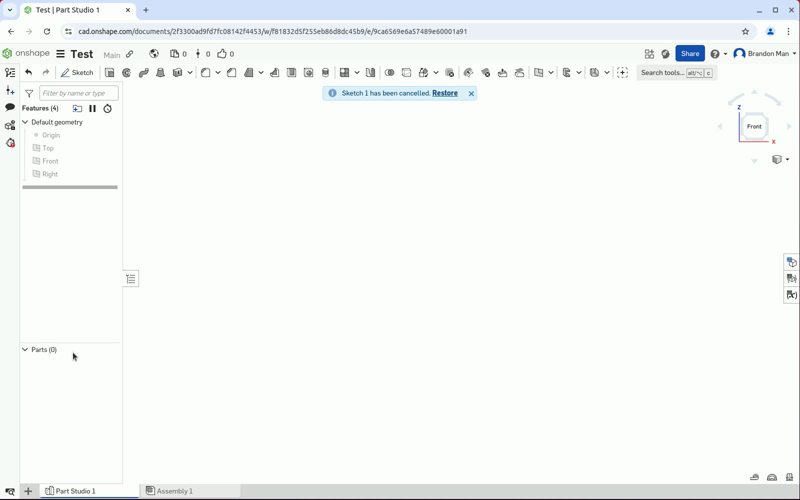
mouse_move(73, 352)
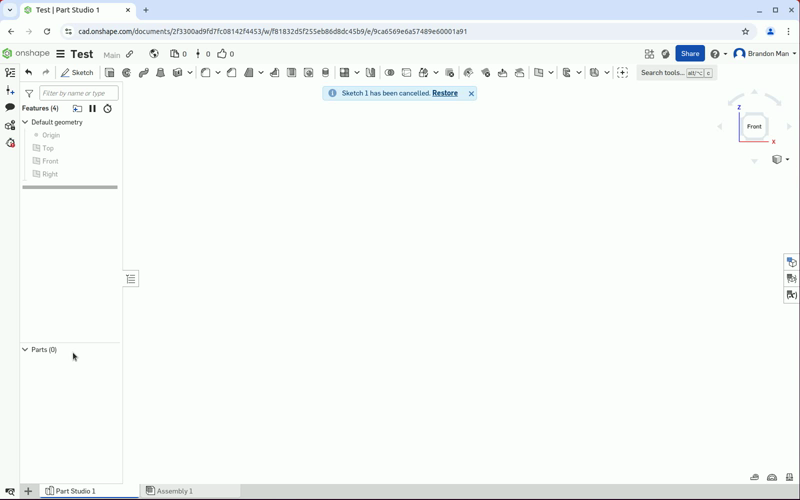
key(shift+y)
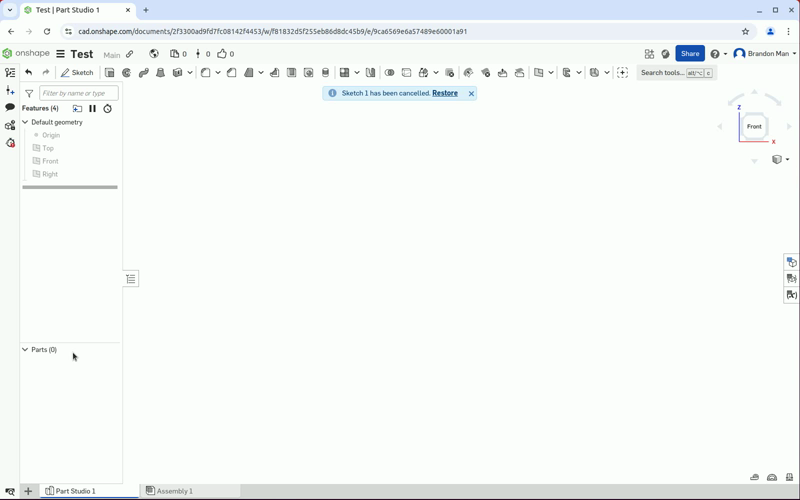
key(shift+s)
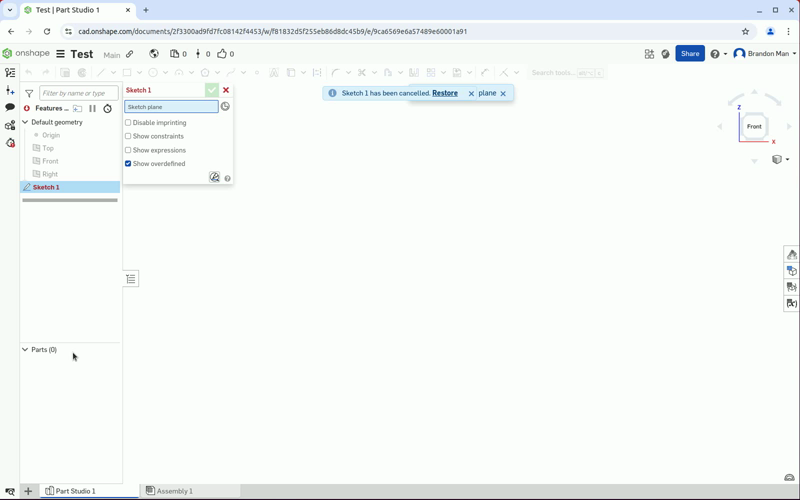
mouse_move(73, 163)
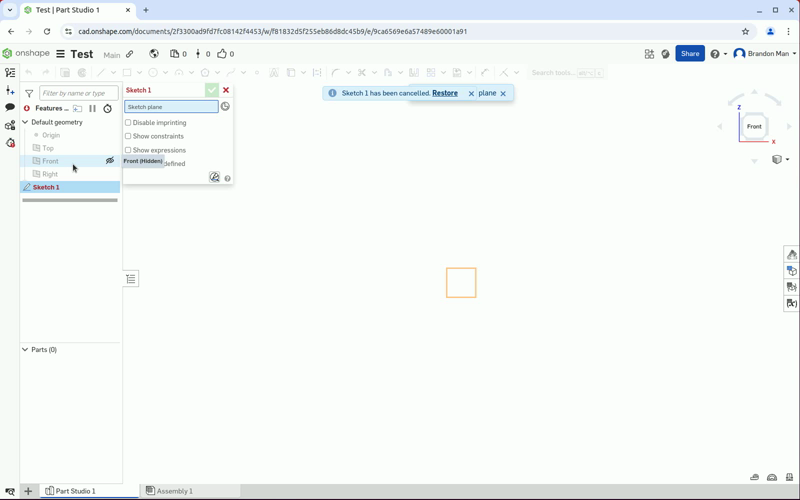
click(73, 163)
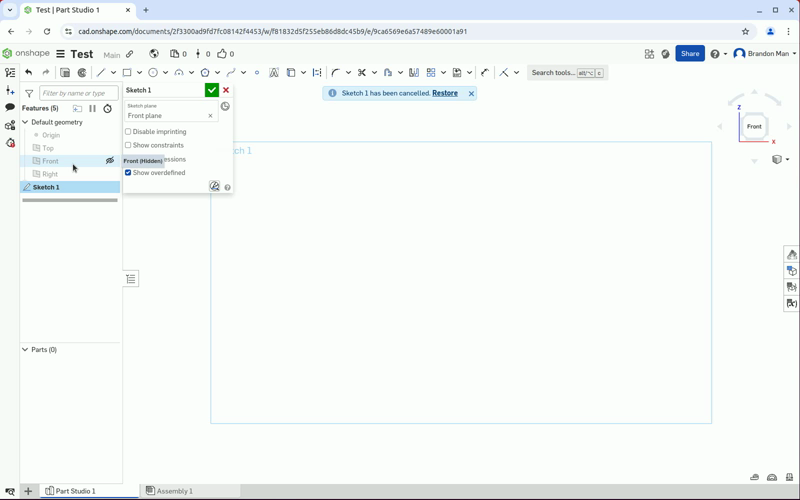
mouse_move(73, 352)
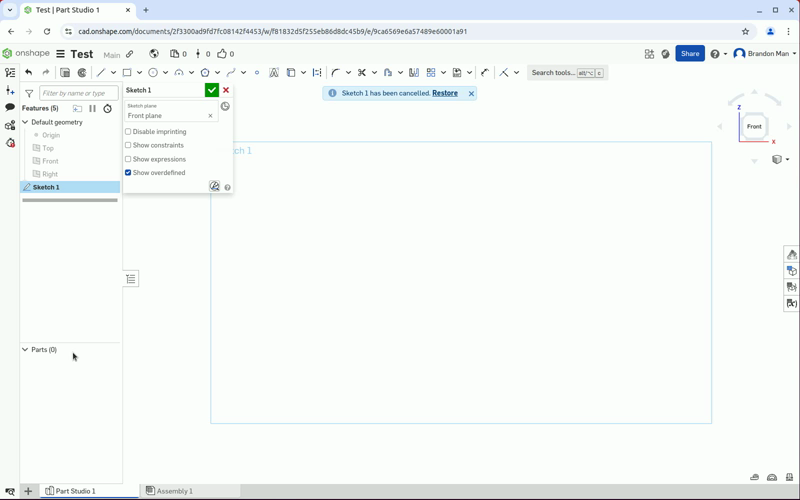
key(y)
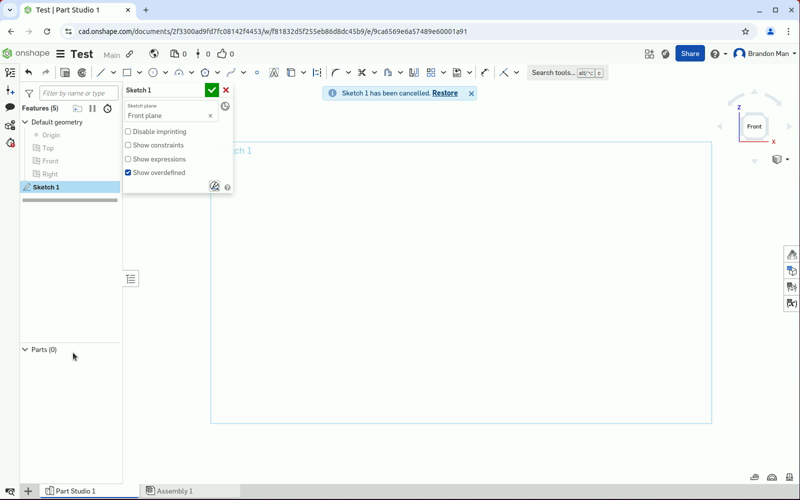
key(c)
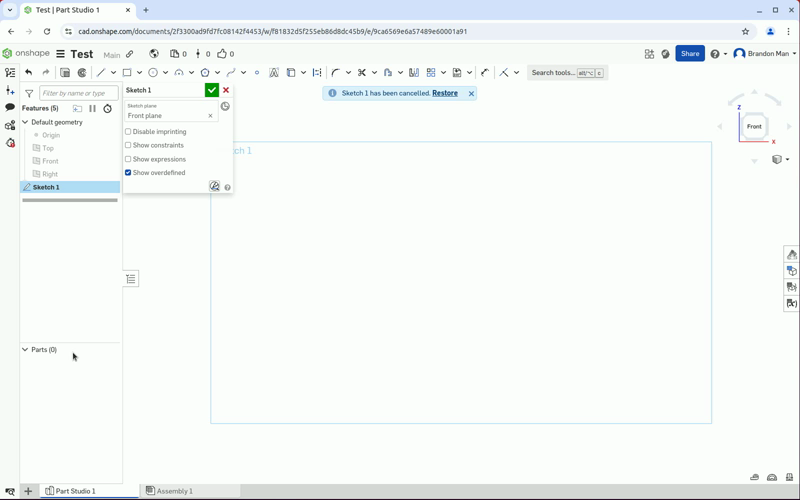
key_down(shift)
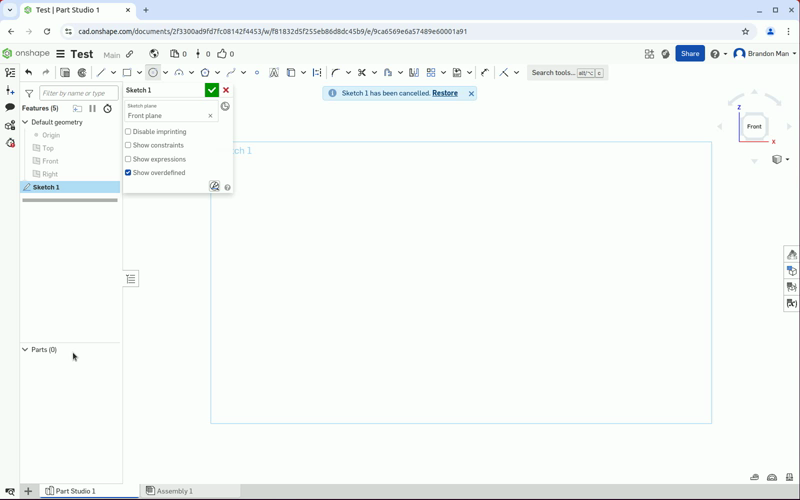
mouse_move(461, 192)
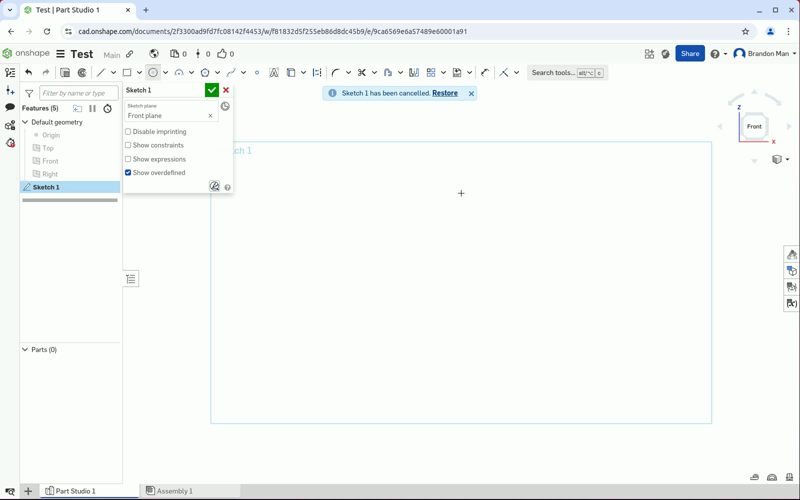
click(461, 192)
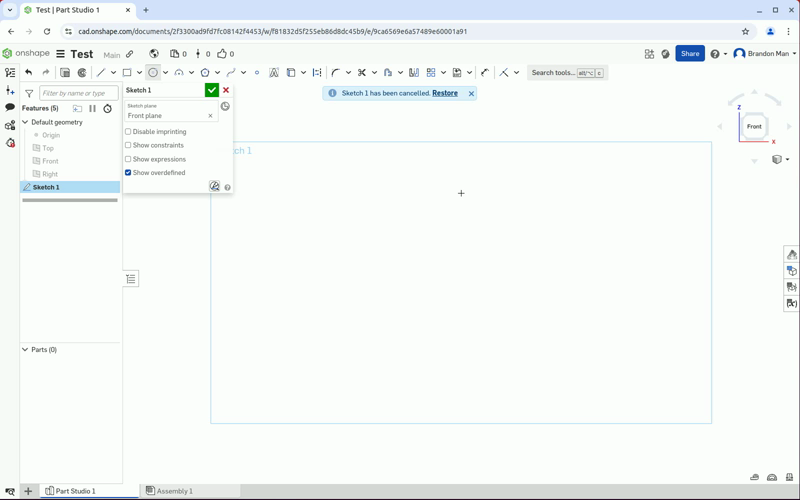
key_up(shift)
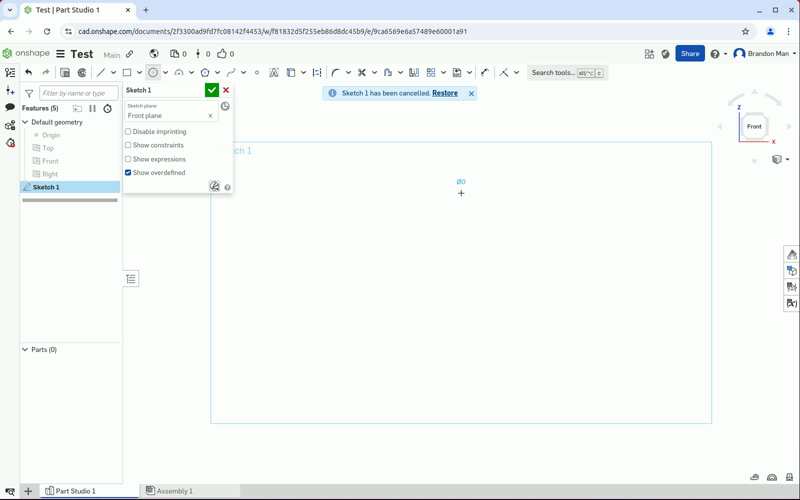
mouse_move(484, 192)
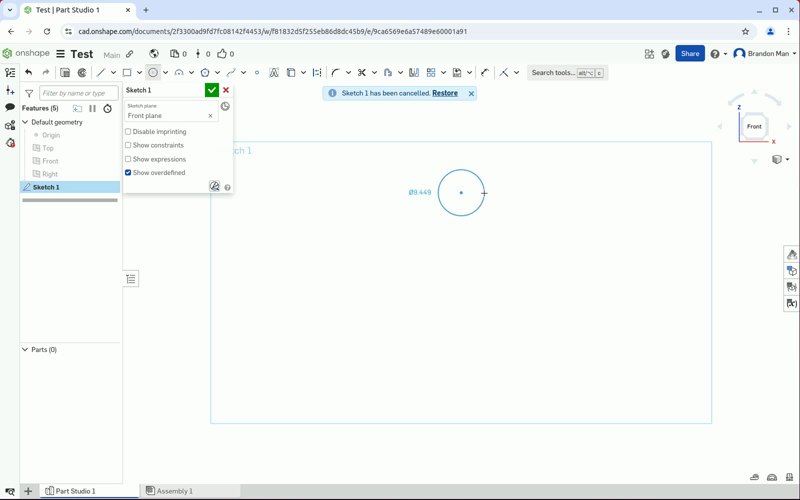
click(484, 192)
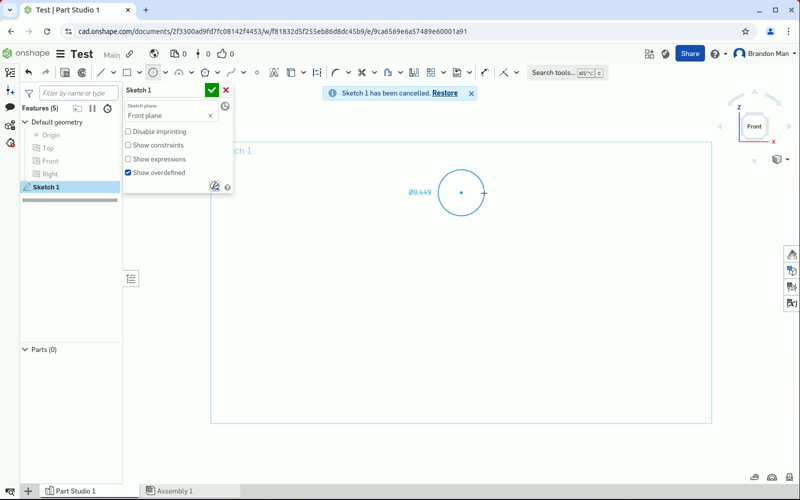
key(esc)
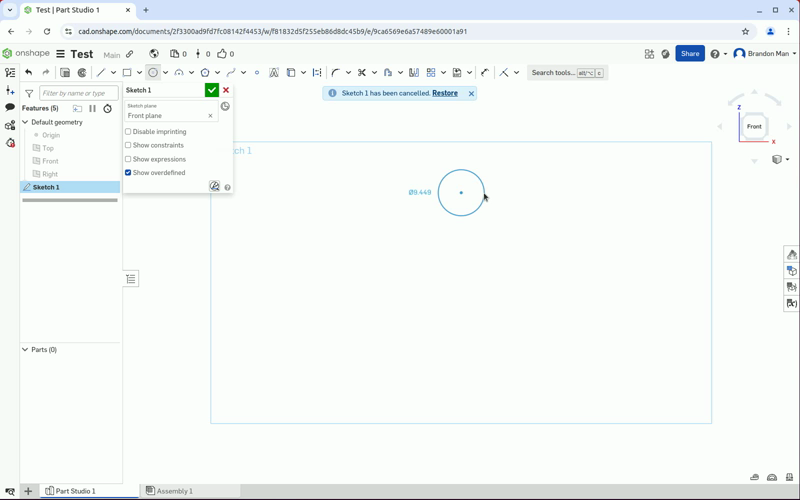
key(c)
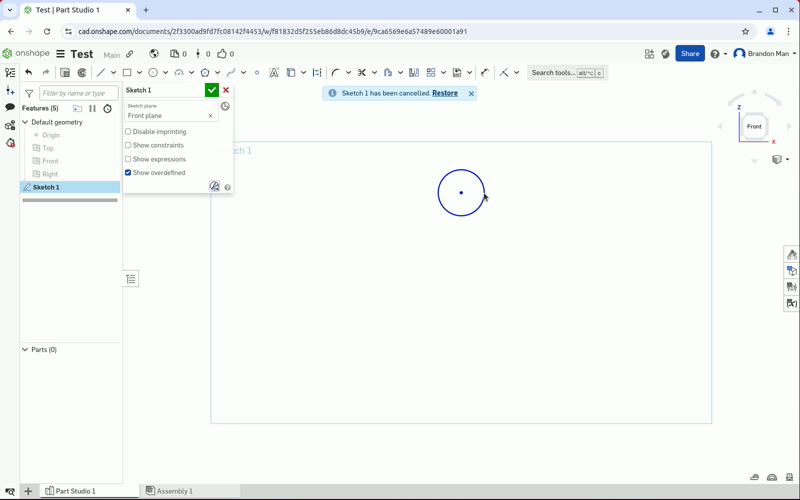
key_down(shift)
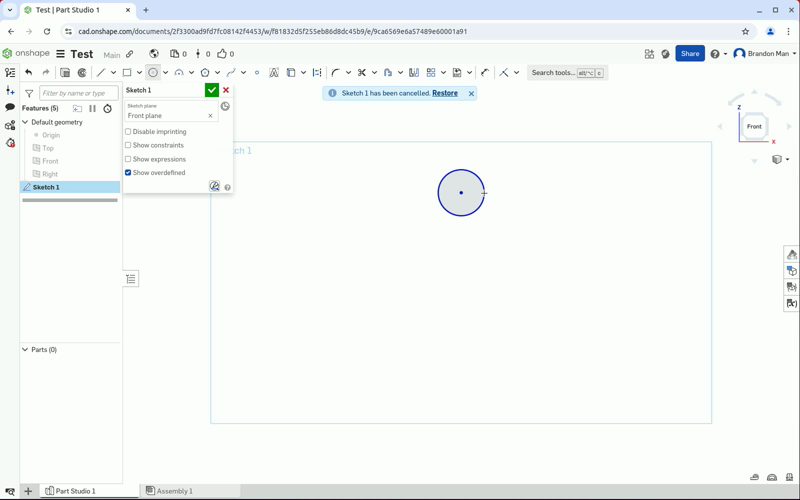
mouse_move(461, 192)
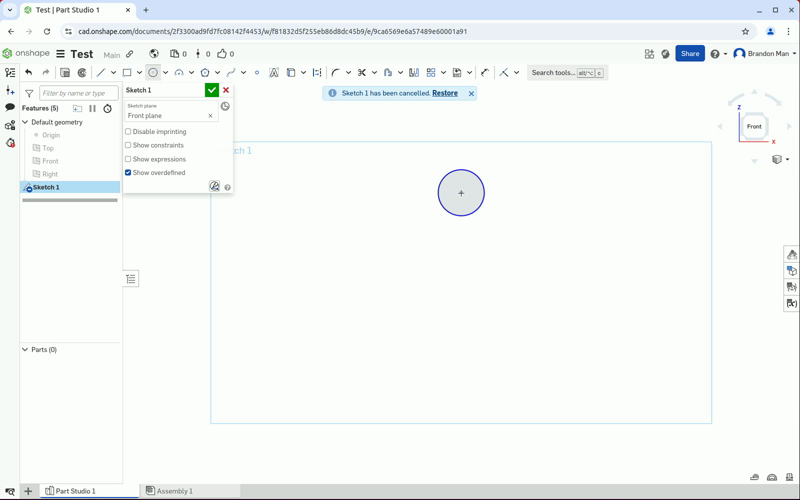
click(461, 192)
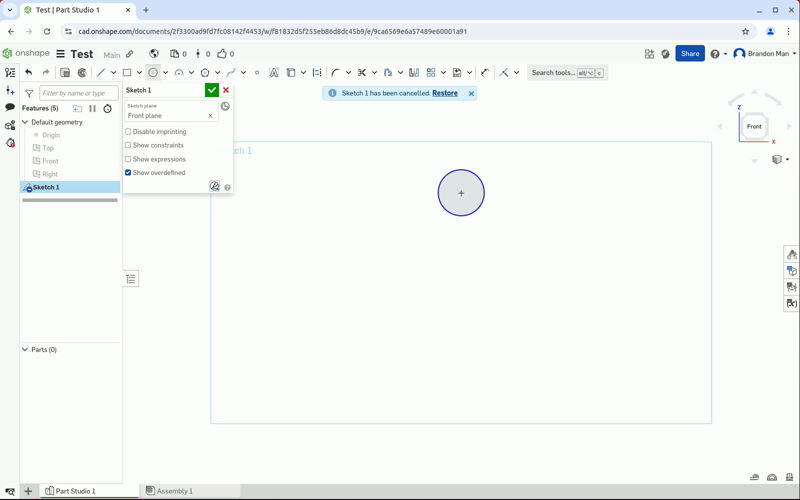
key_up(shift)
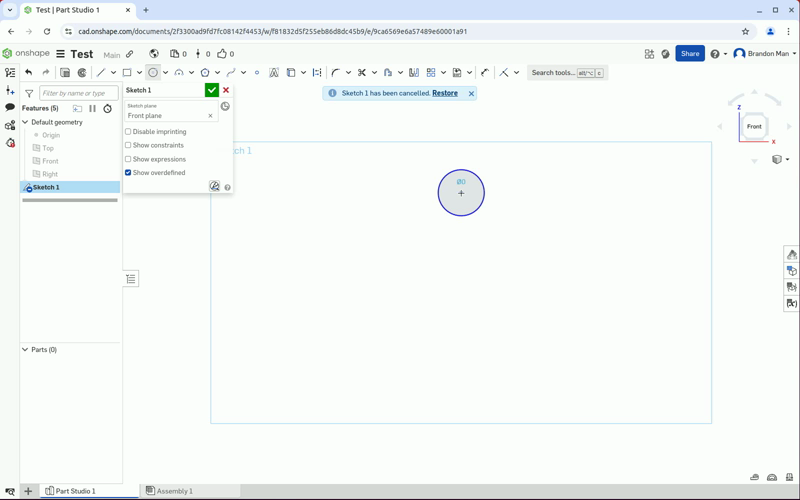
mouse_move(475, 192)
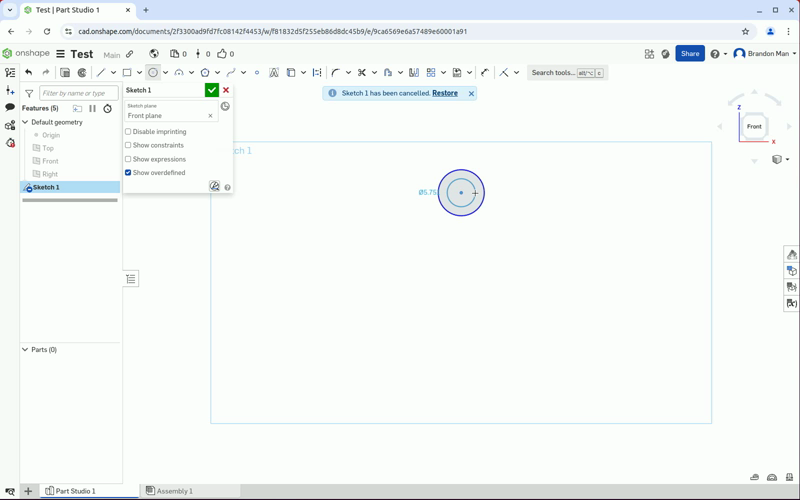
click(475, 192)
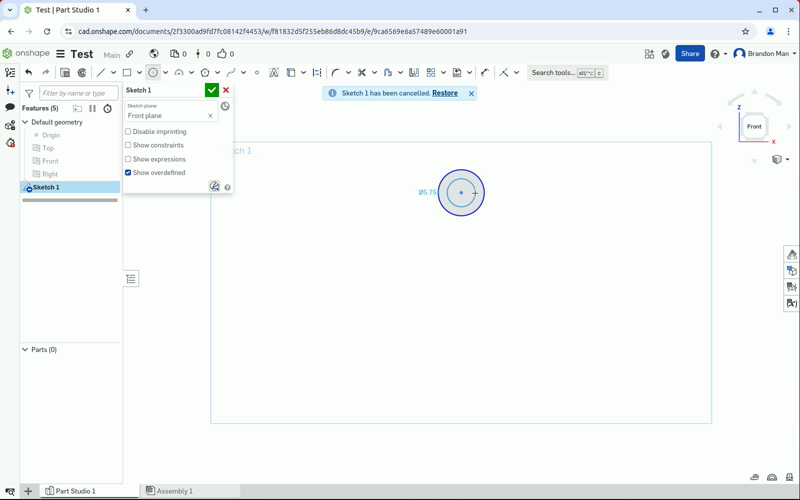
key(esc)
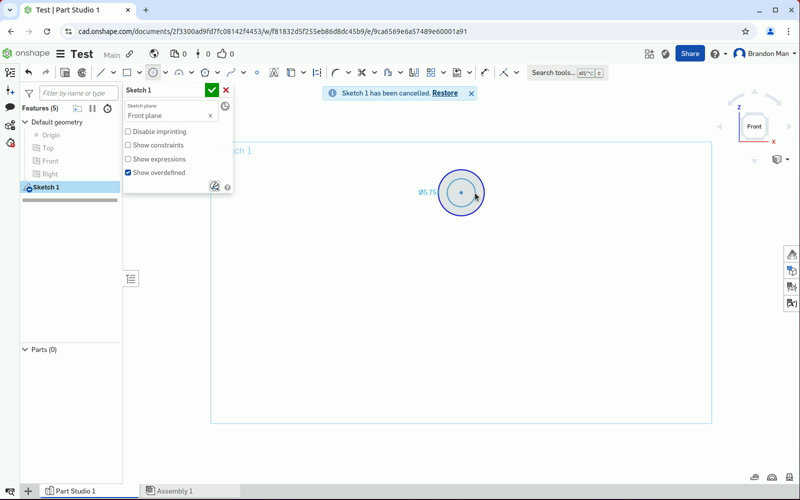
mouse_move(450, 180)
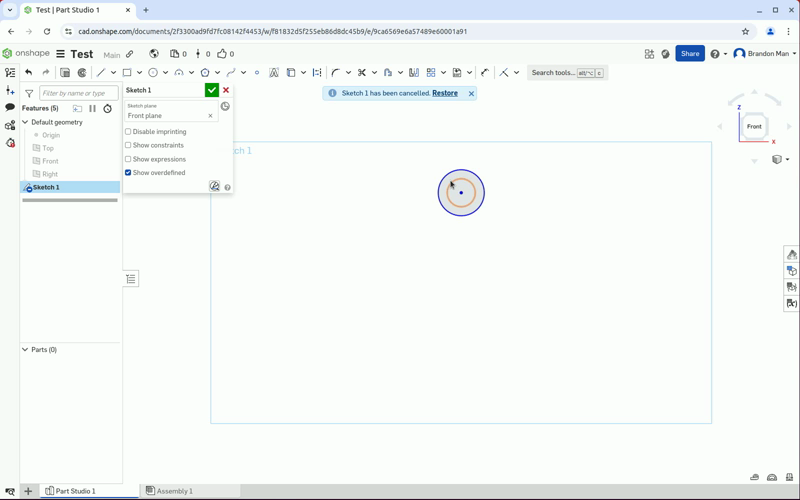
scroll(6)
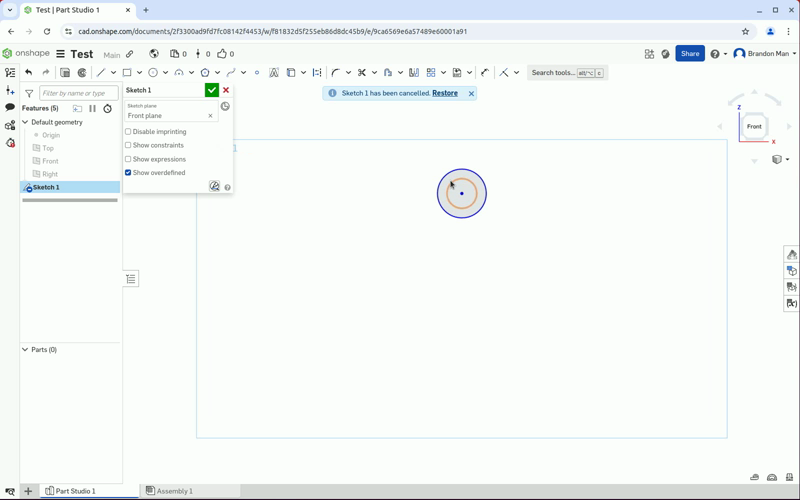
scroll(6)
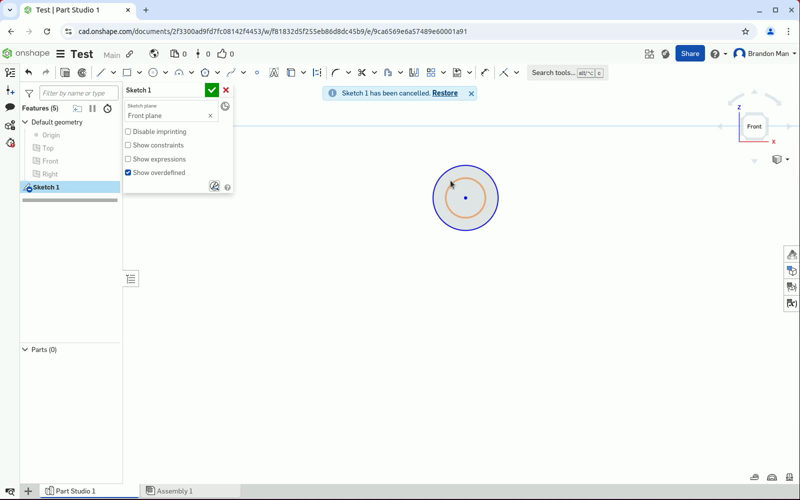
scroll(6)
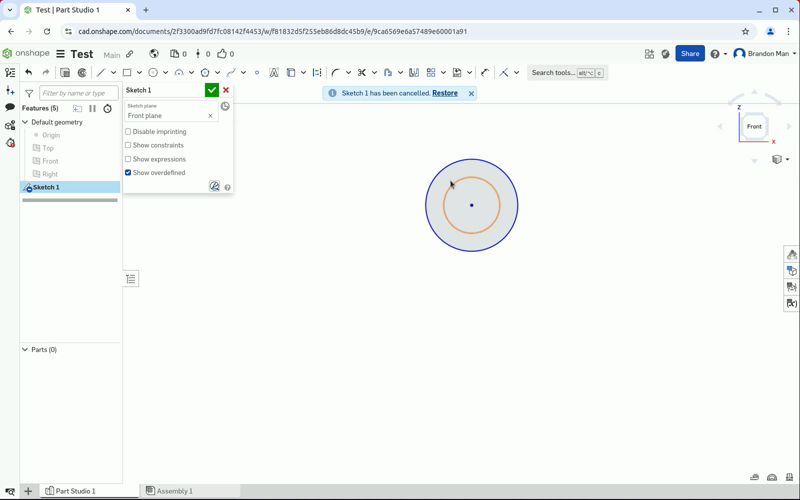
scroll(6)
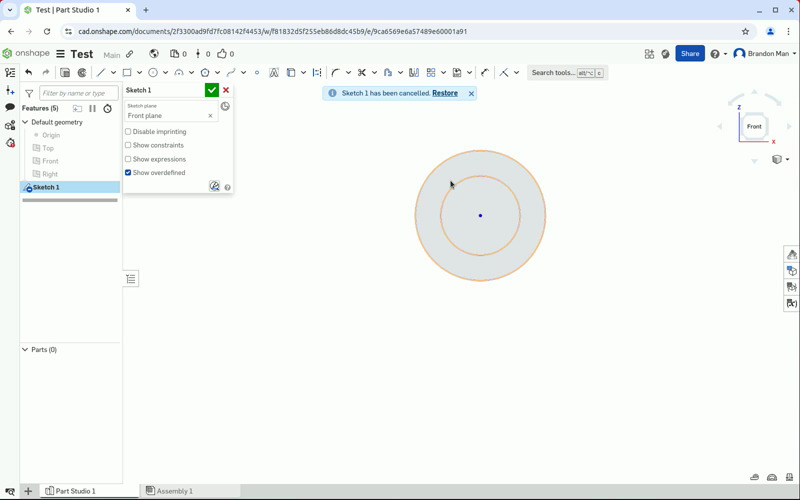
scroll(6)
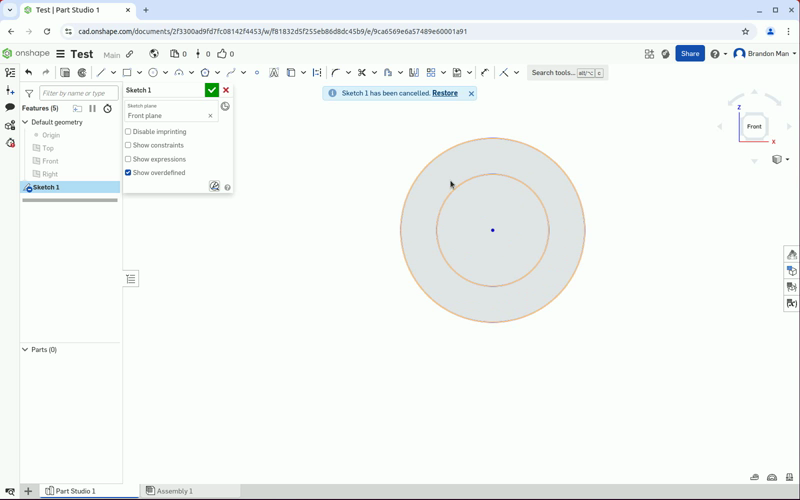
scroll(6)
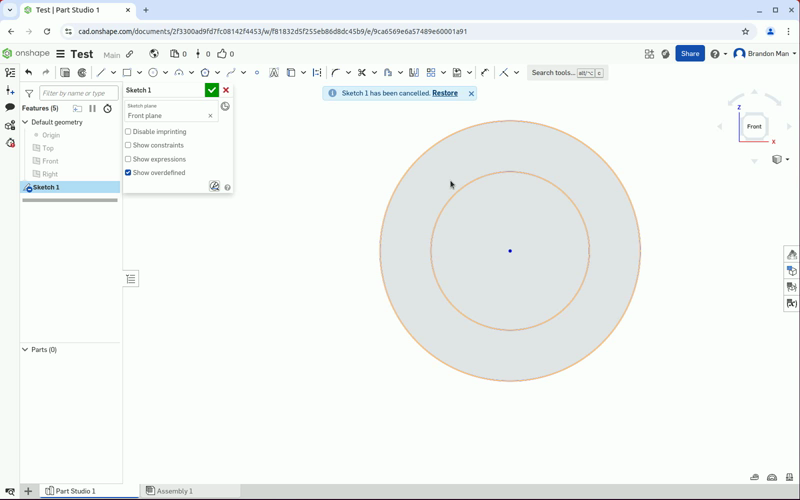
scroll(6)
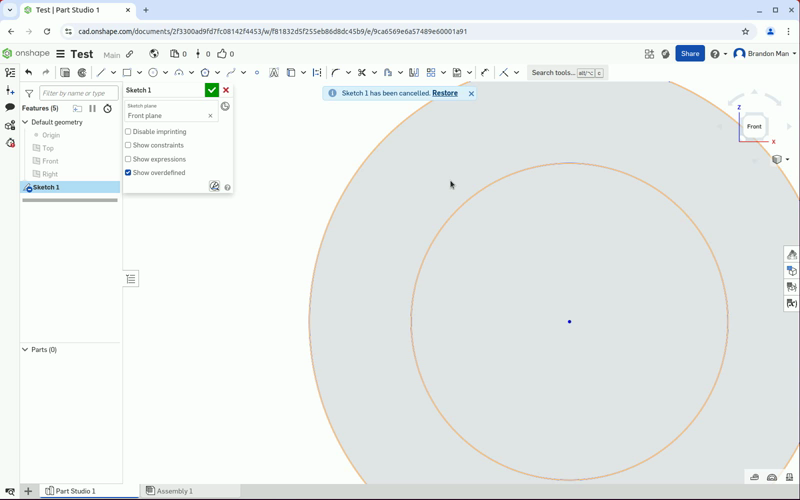
click(450, 180)
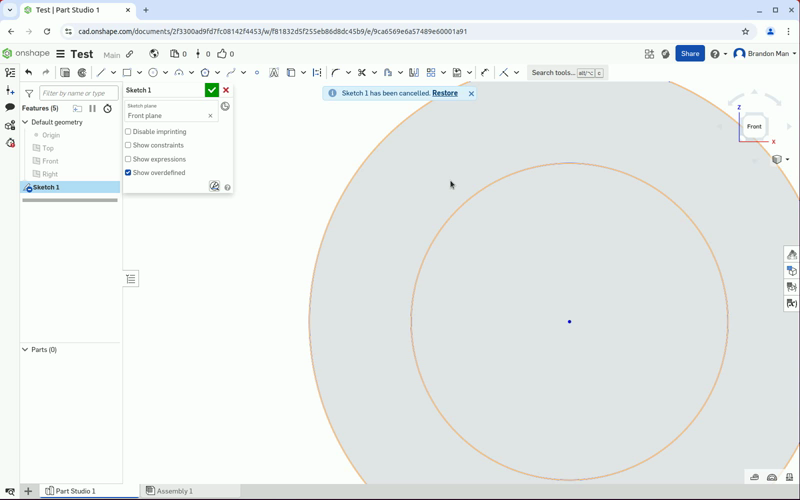
scroll(-6)
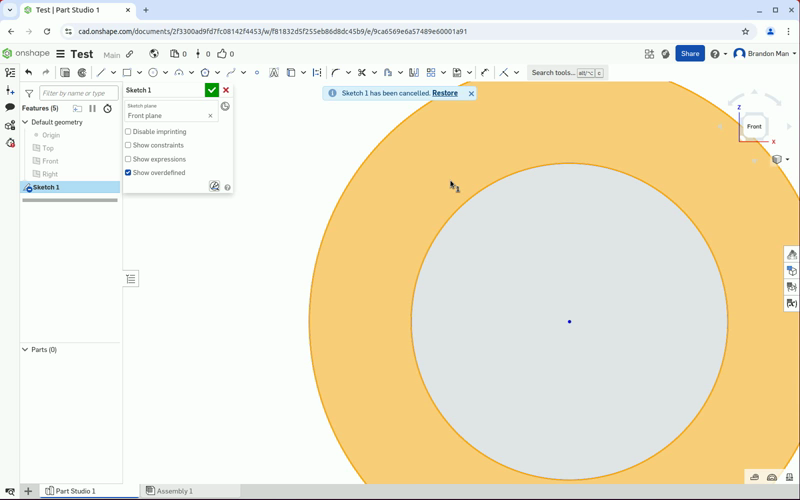
scroll(-6)
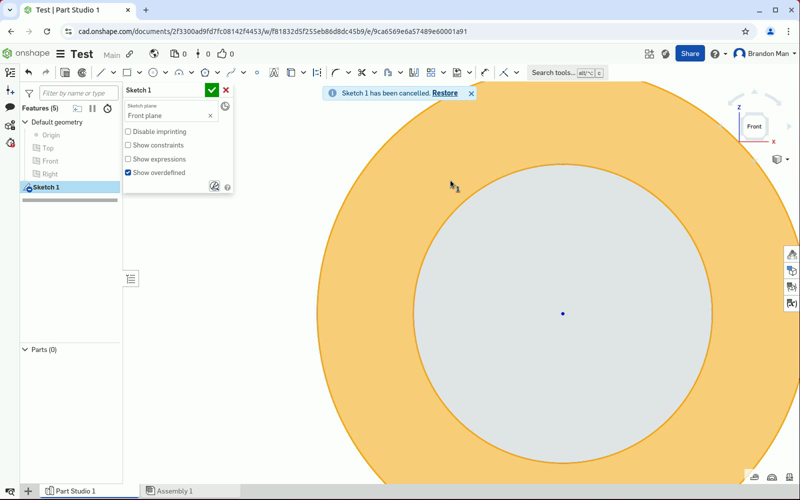
scroll(-6)
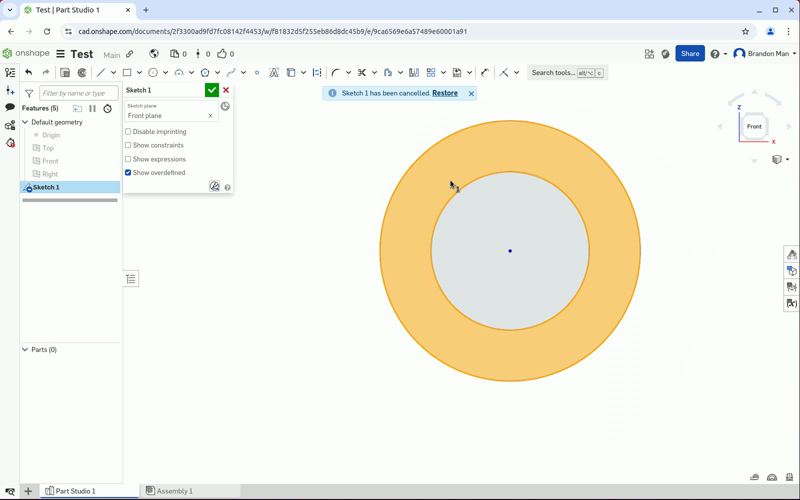
scroll(-6)
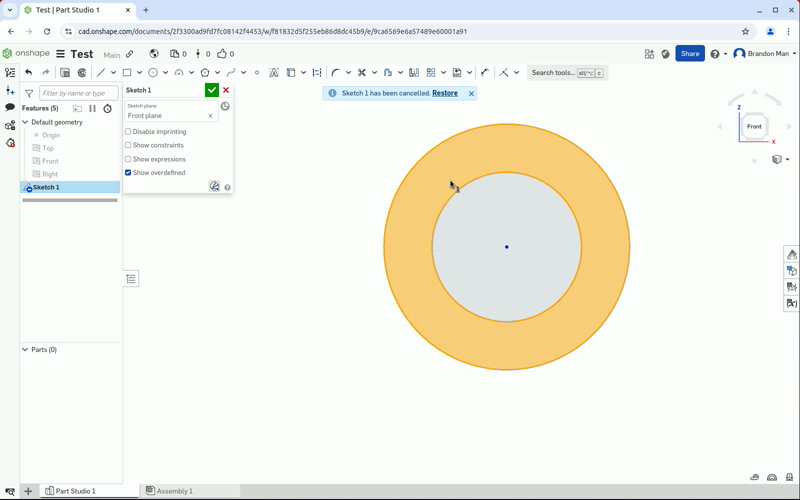
scroll(-6)
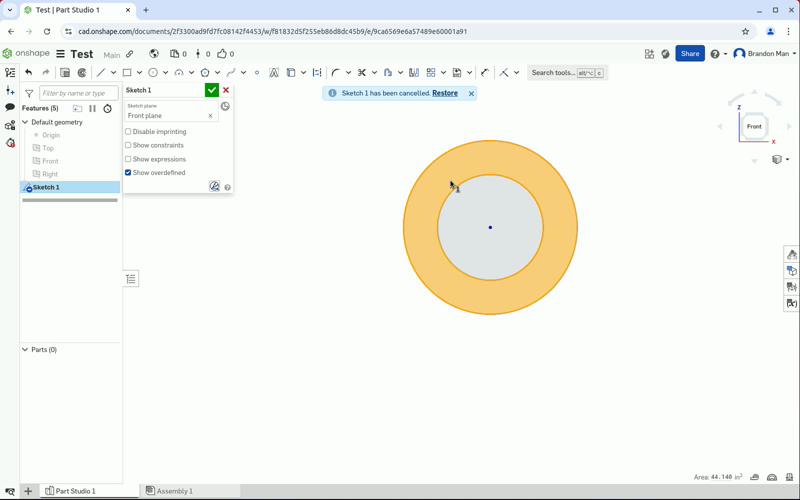
scroll(-6)
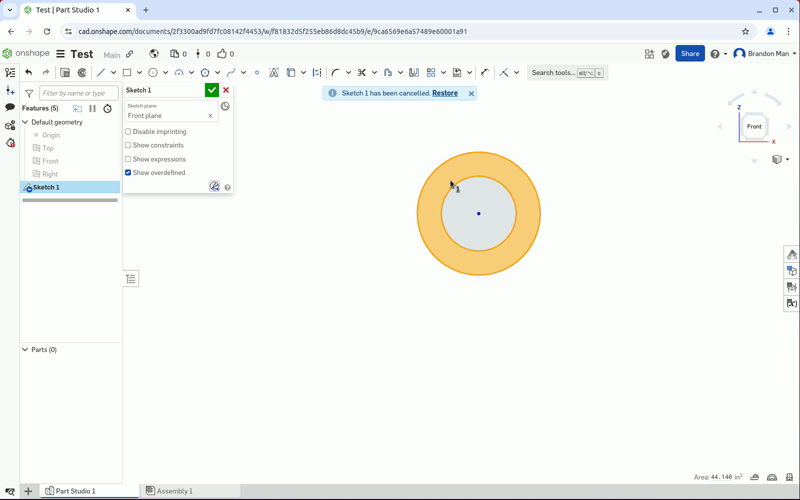
scroll(-6)
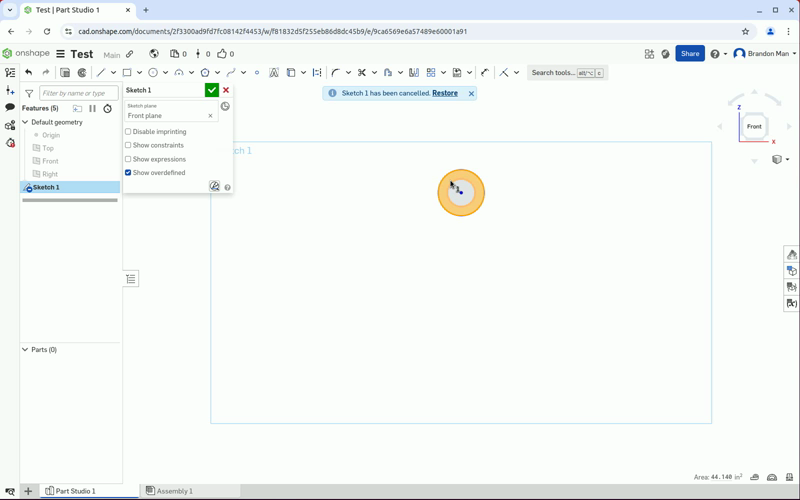
mouse_move(73, 352)
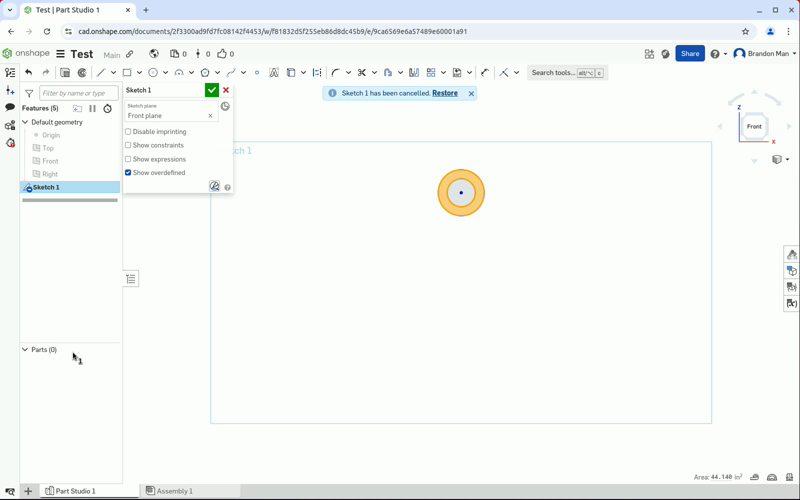
key(shift+y)
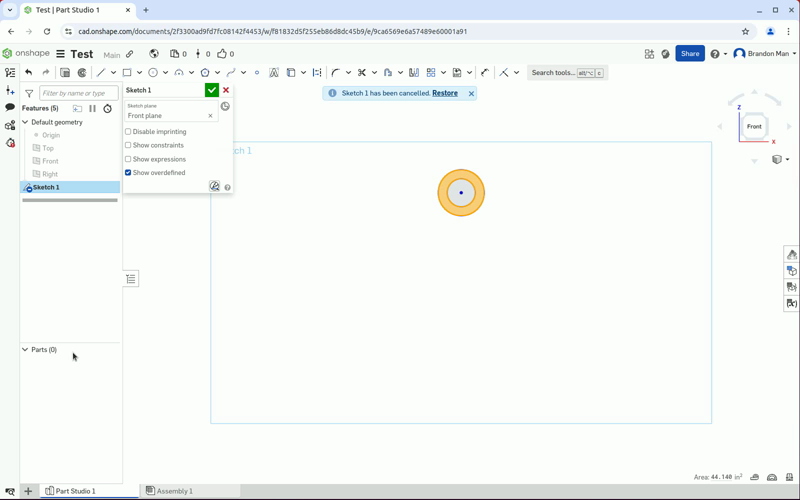
key(shift+e)
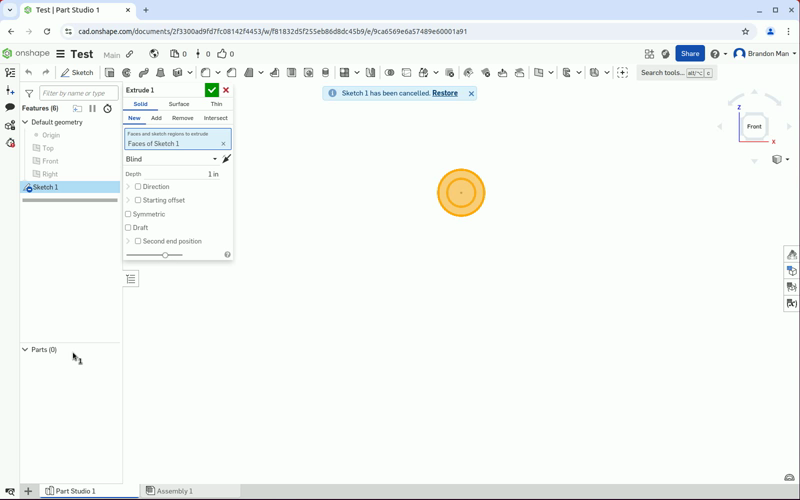
mouse_move(143, 106)
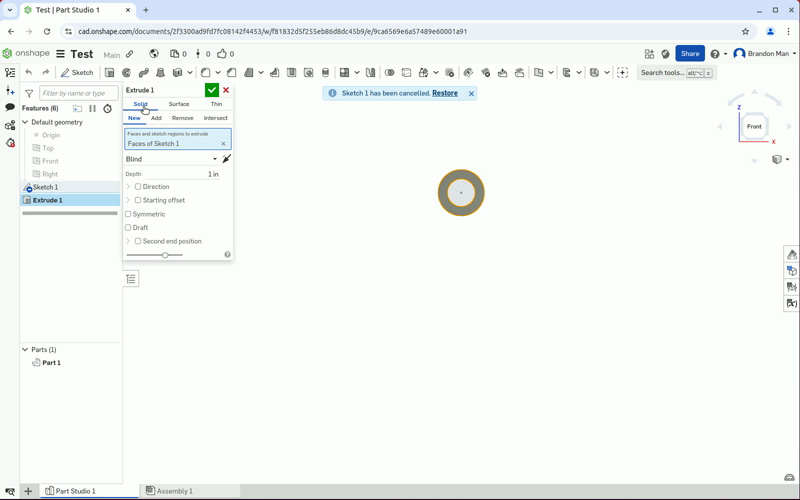
click(143, 106)
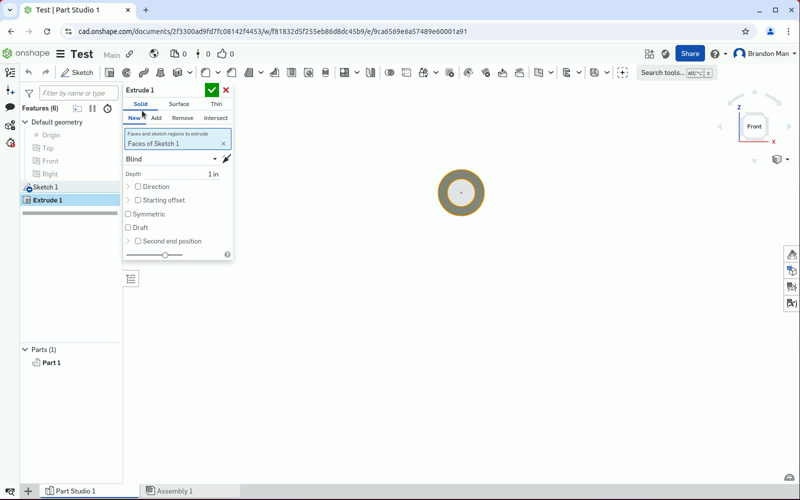
mouse_move(137, 120)
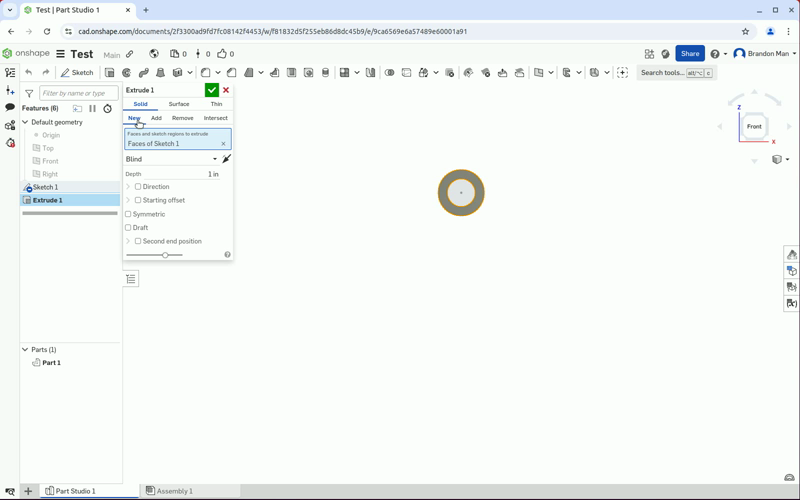
click(137, 120)
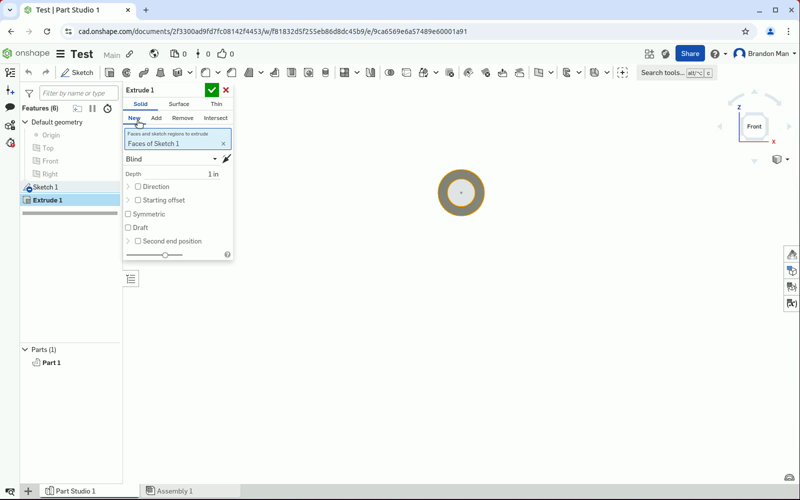
key(tab, 4)
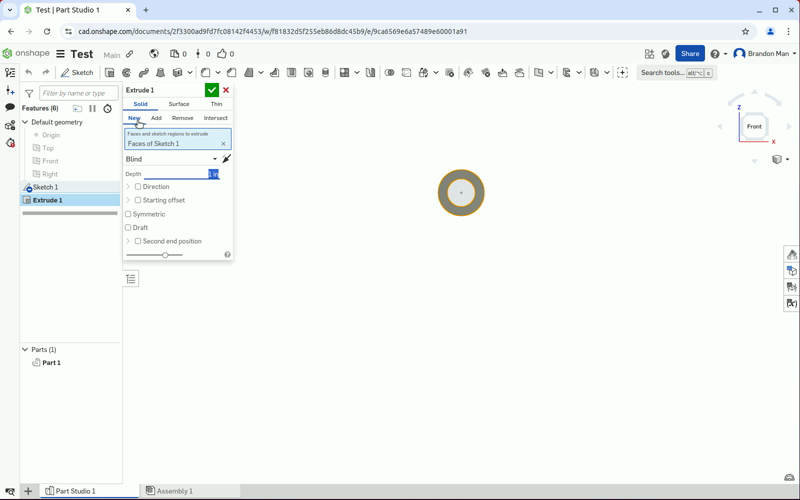
text(3.852)
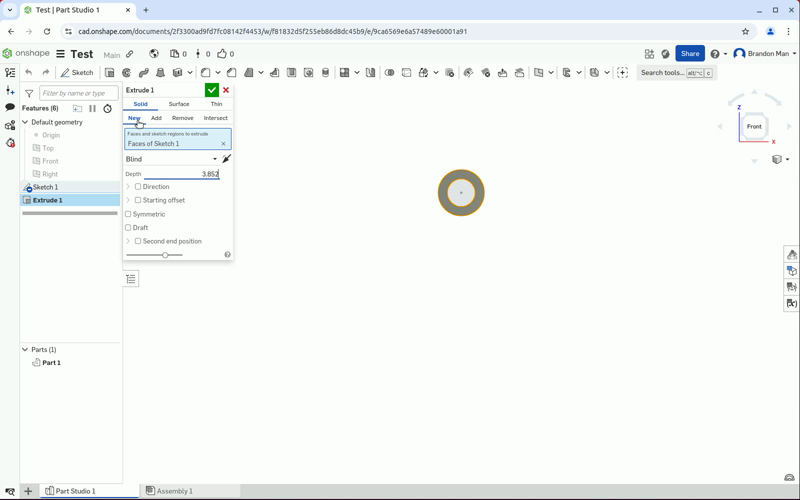
key(tab, 3)
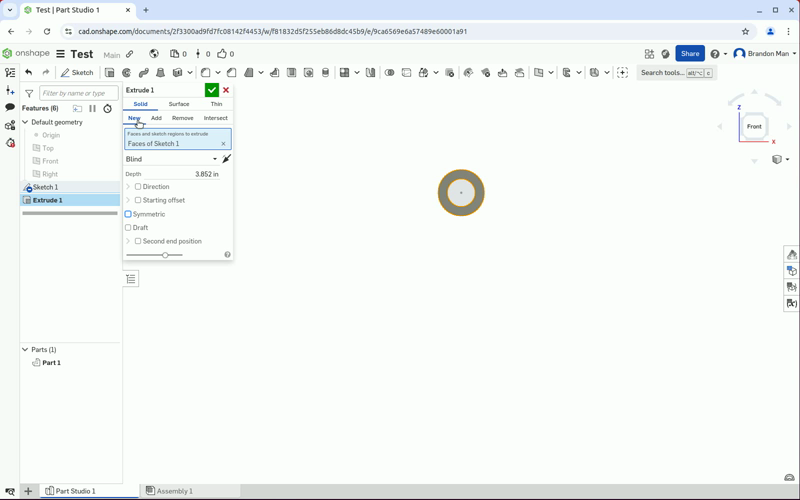
key(space)
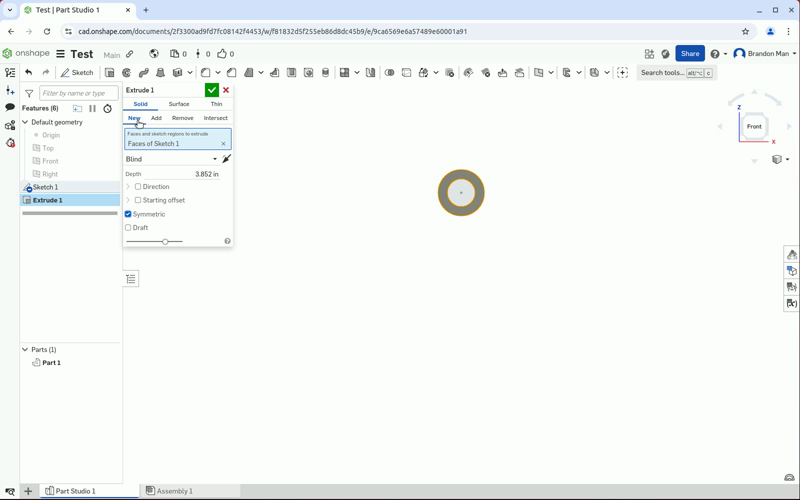
key(enter)
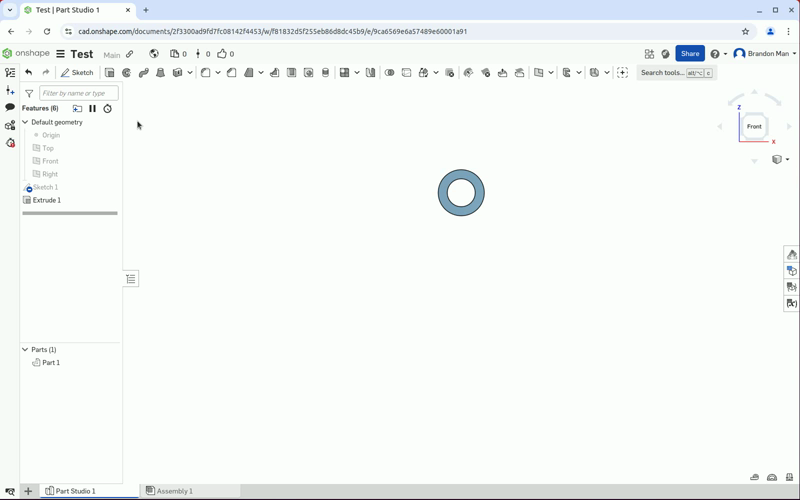
key(shift+h)
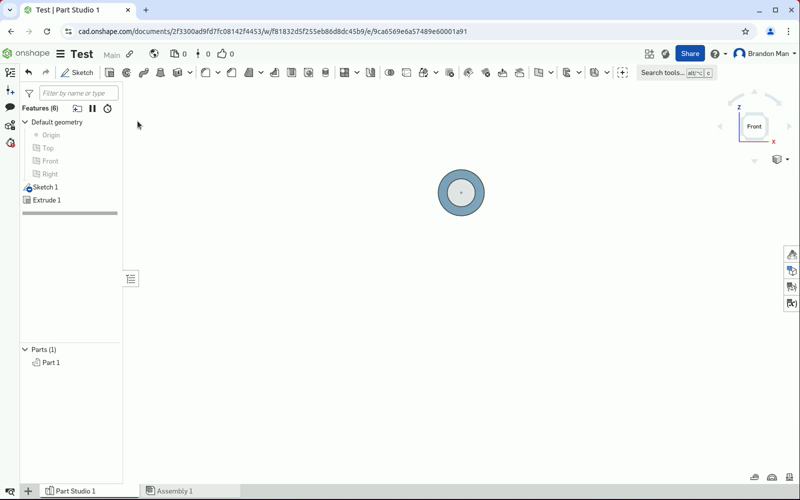
key(shift+h)
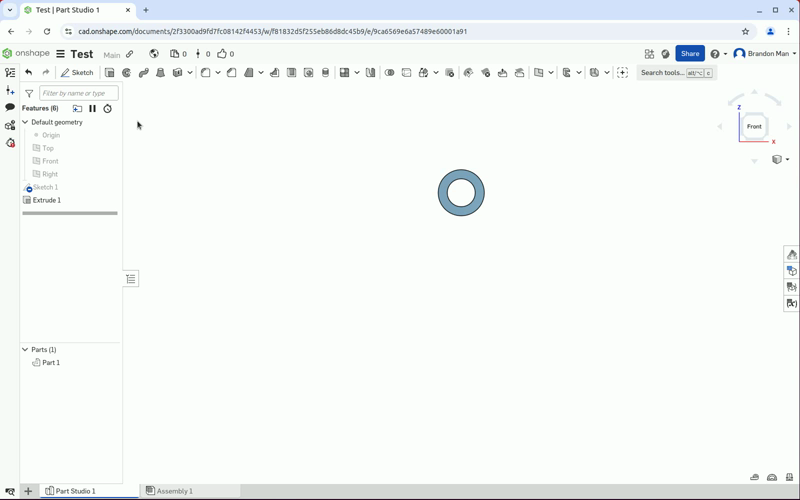
mouse_move(73, 189)
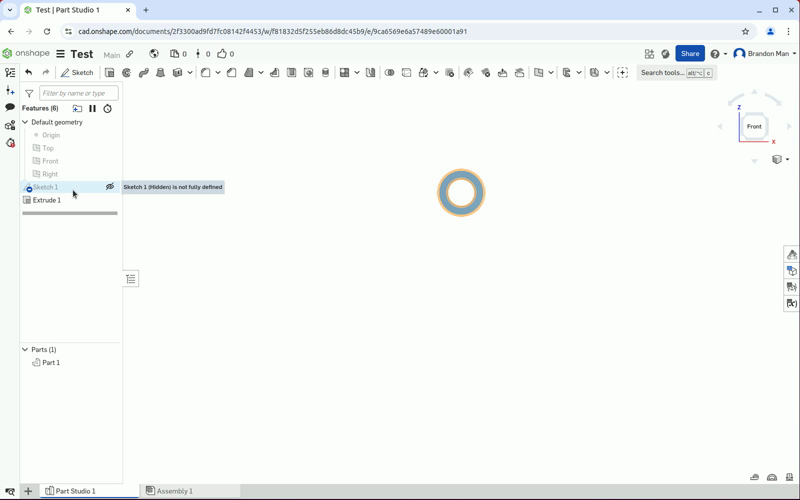
click(73, 189)
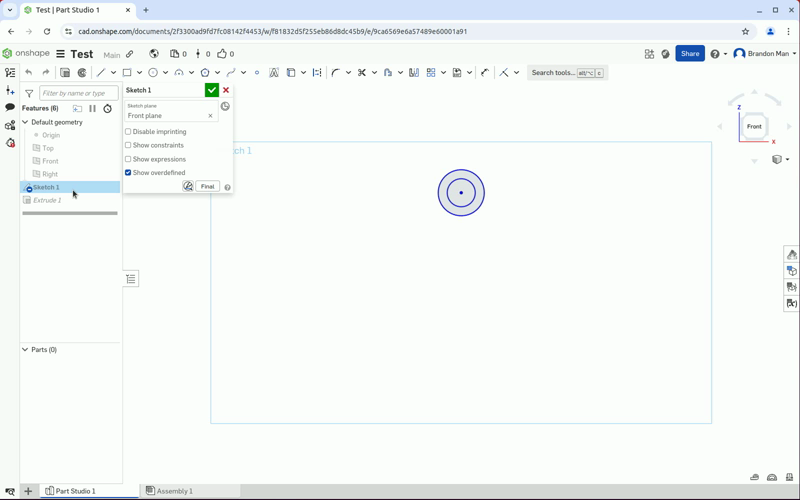
mouse_move(229, 92)
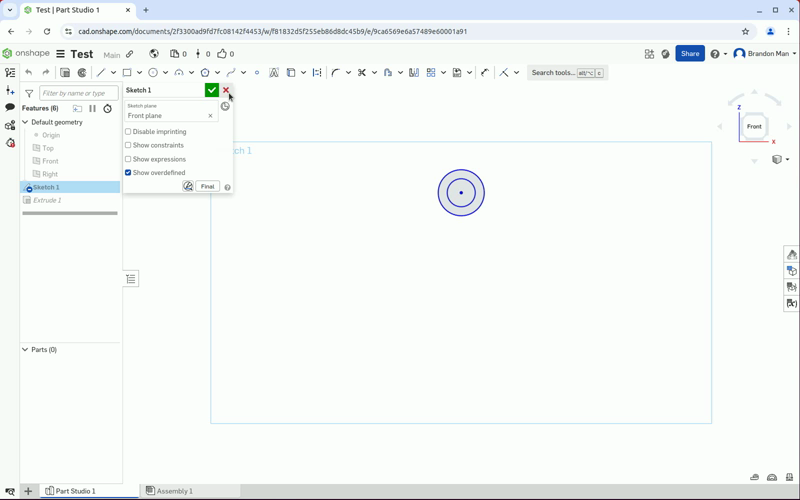
click(229, 92)
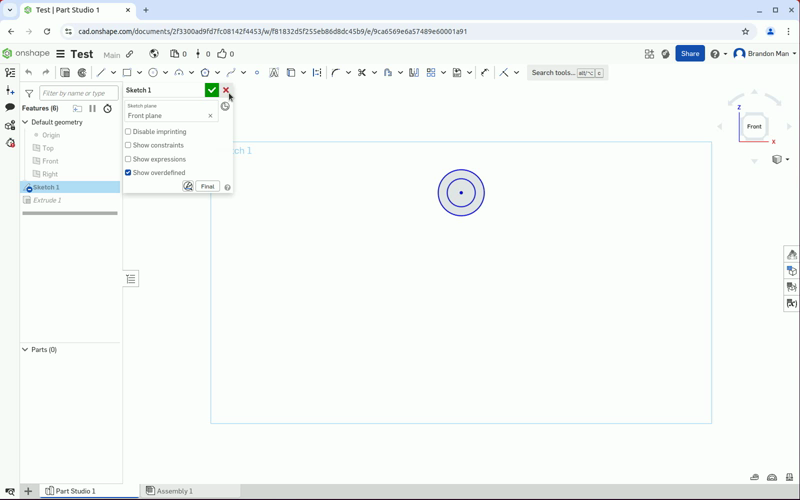
key(shift+s)
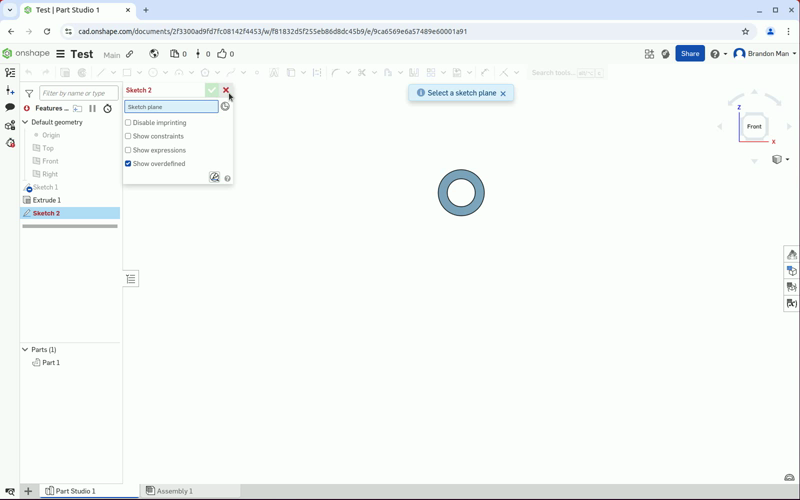
mouse_move(73, 163)
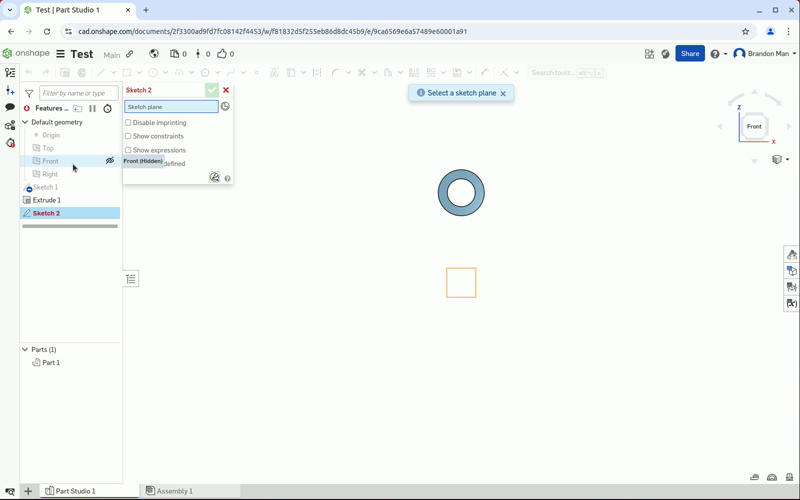
click(73, 163)
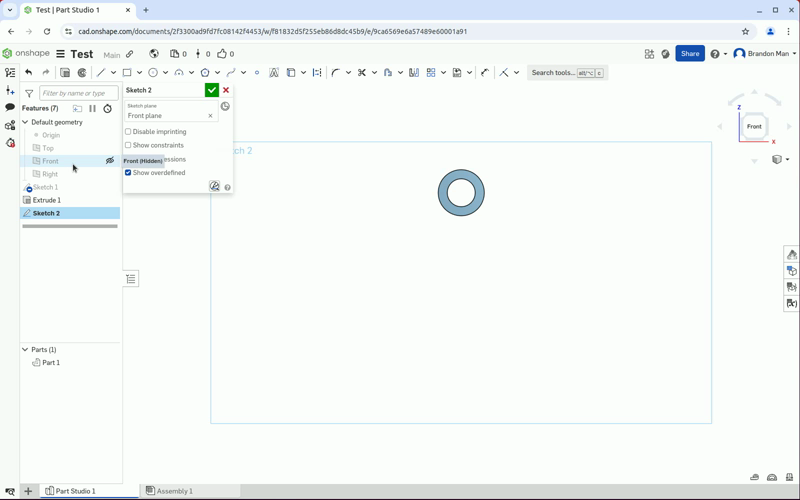
mouse_move(73, 352)
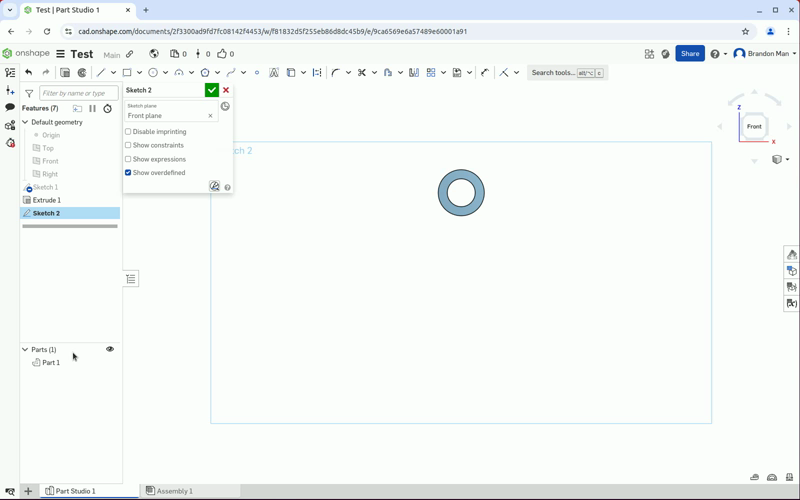
key(y)
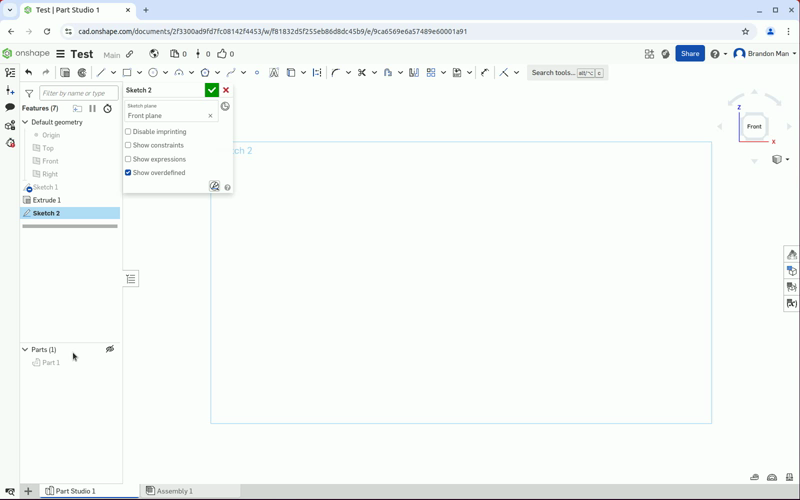
key(c)
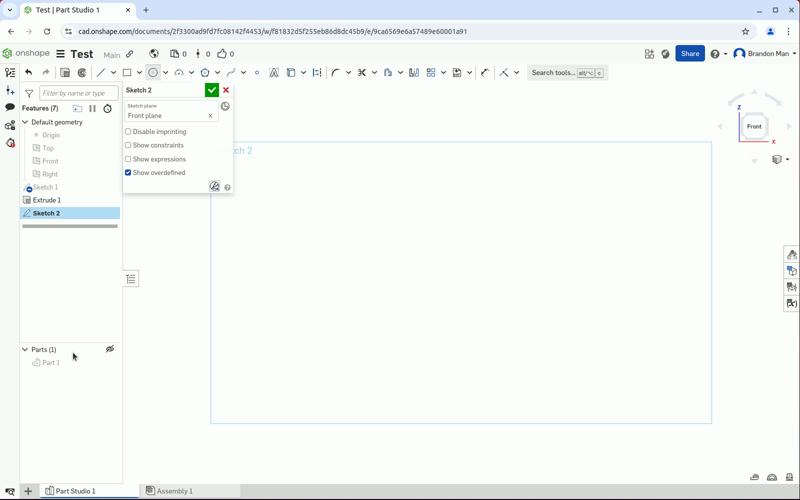
key_down(shift)
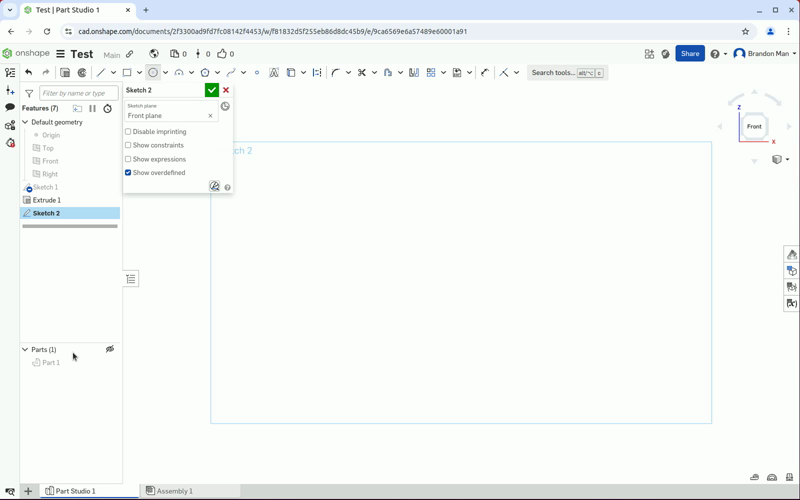
mouse_move(461, 373)
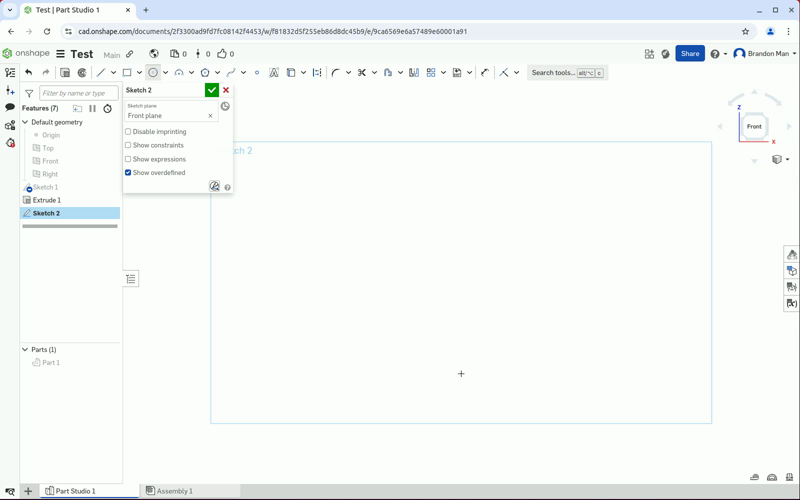
click(461, 373)
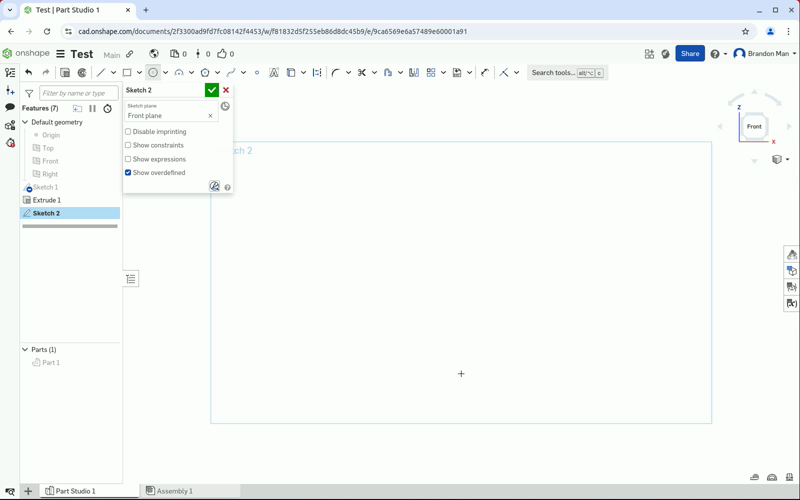
key_up(shift)
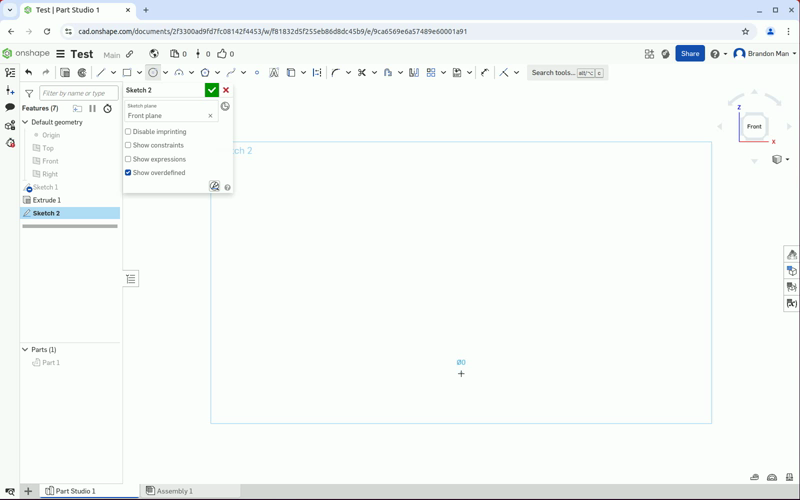
mouse_move(484, 373)
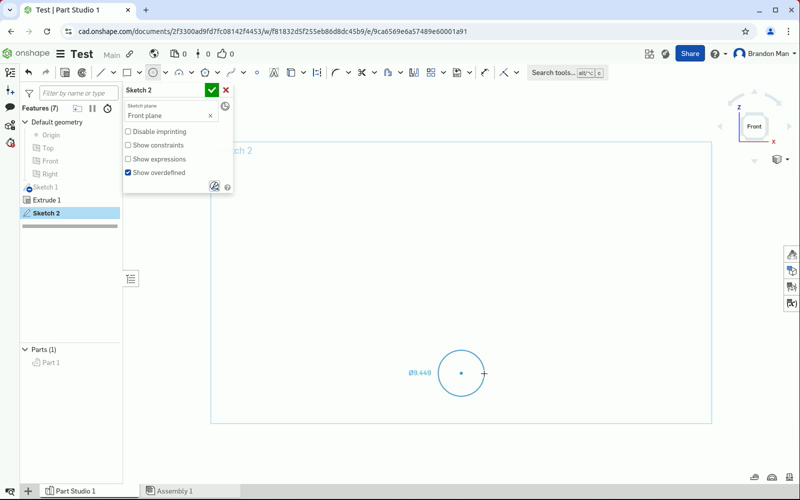
click(484, 373)
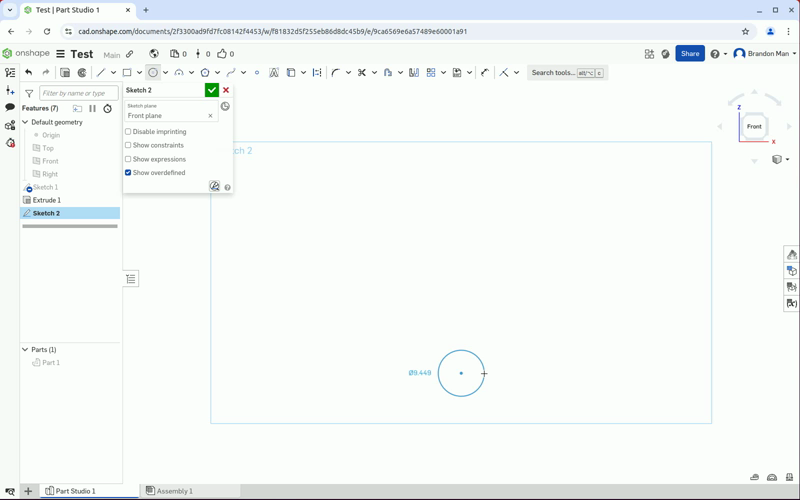
key(esc)
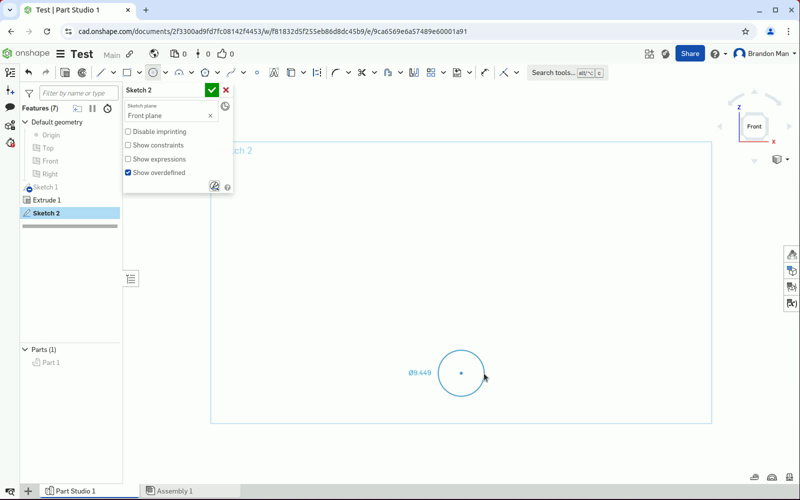
key(c)
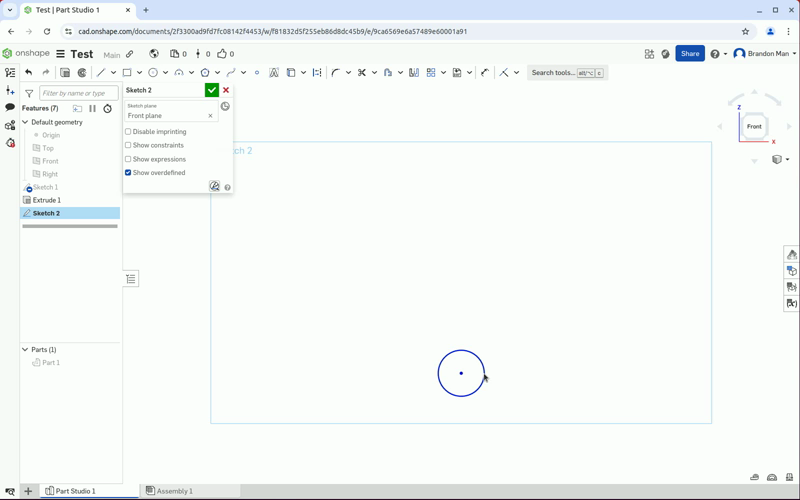
key_down(shift)
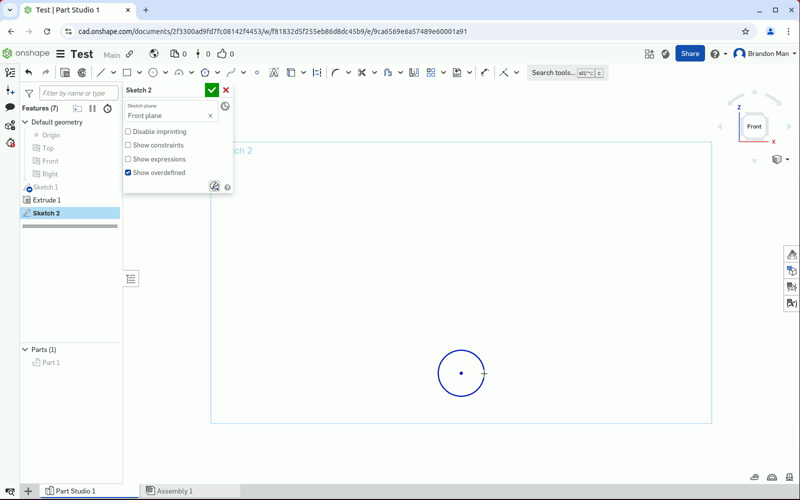
mouse_move(461, 373)
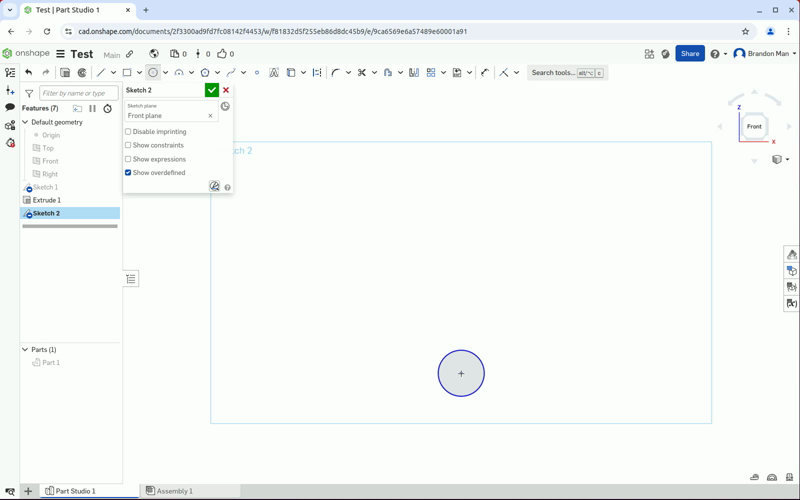
click(461, 373)
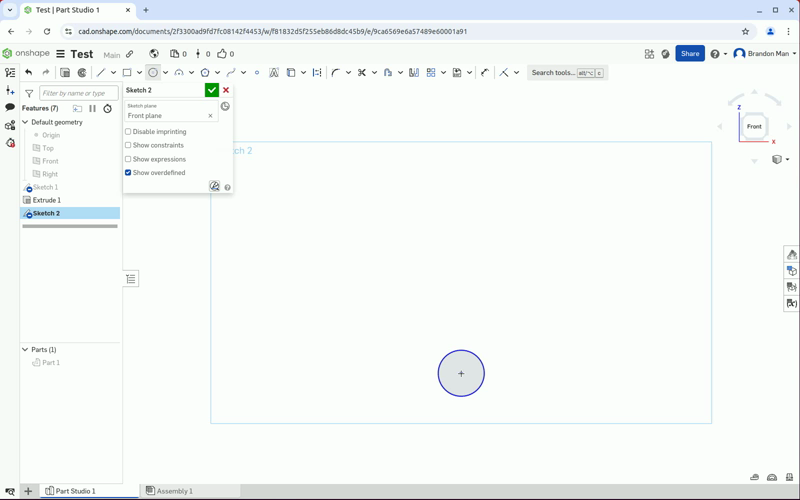
key_up(shift)
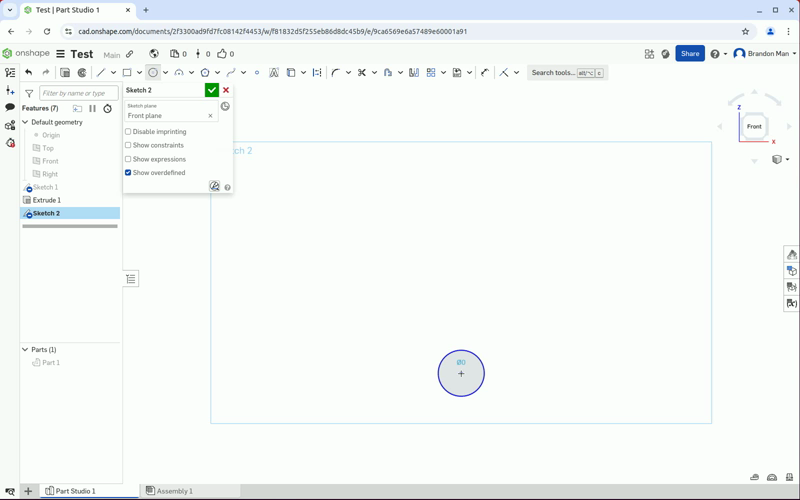
mouse_move(475, 373)
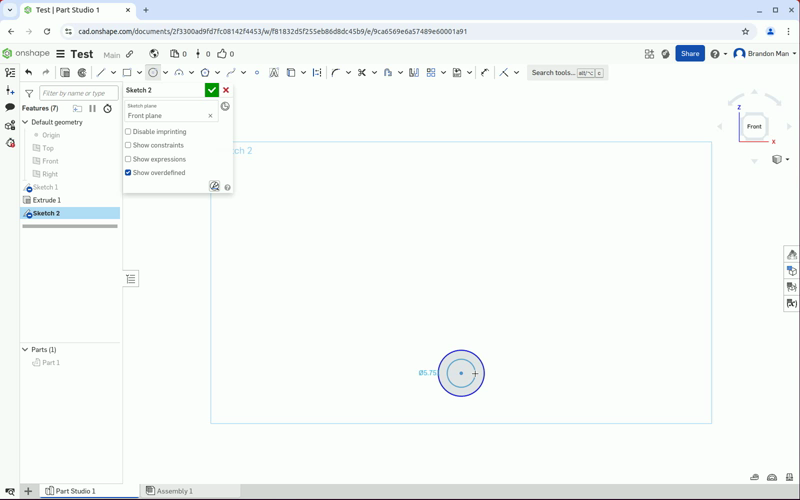
click(475, 373)
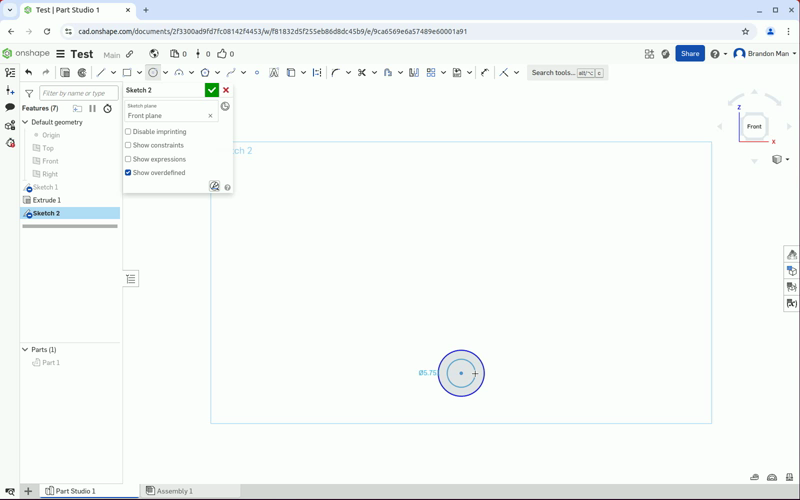
key(esc)
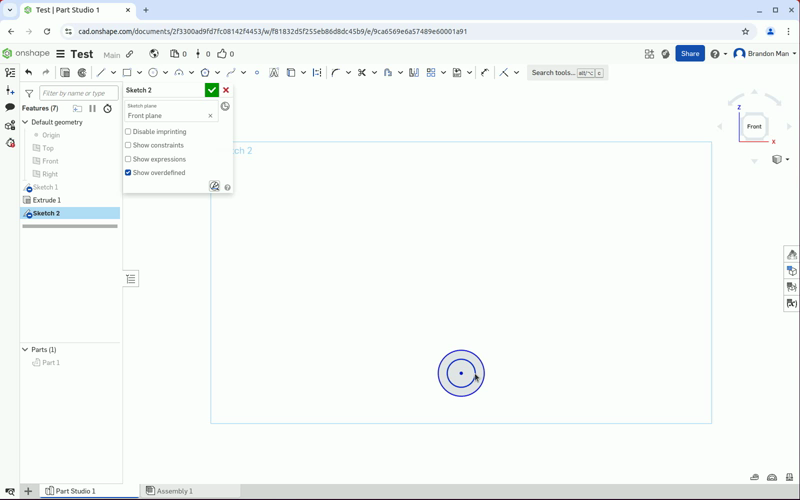
mouse_move(447, 361)
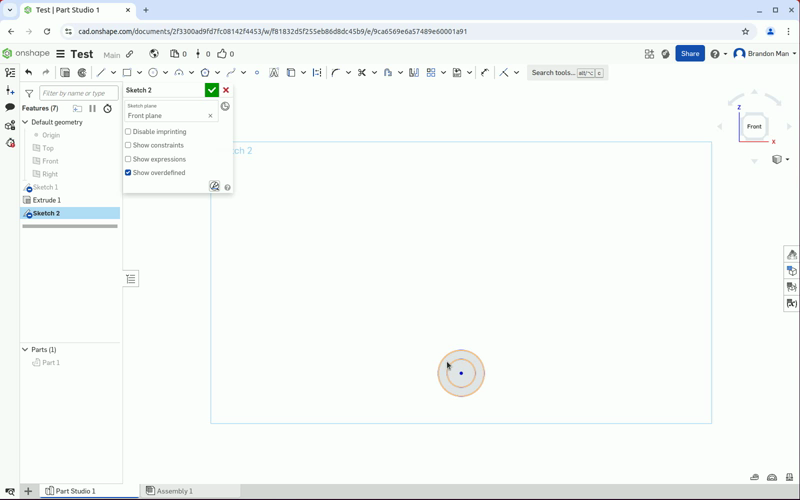
scroll(6)
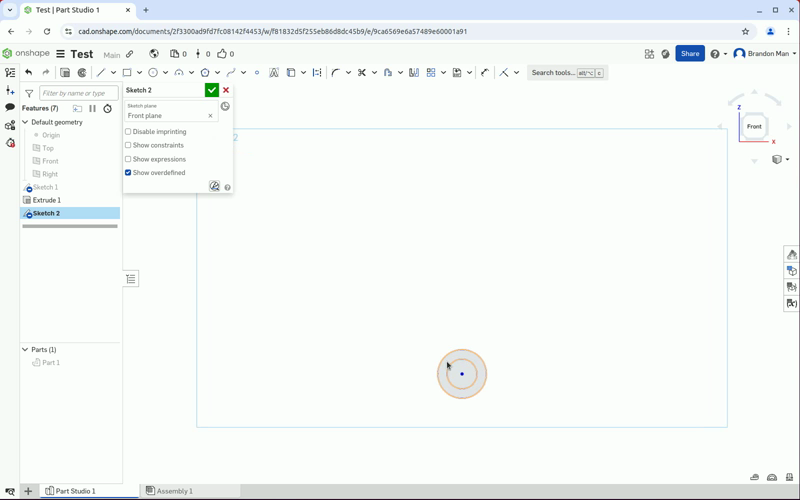
scroll(6)
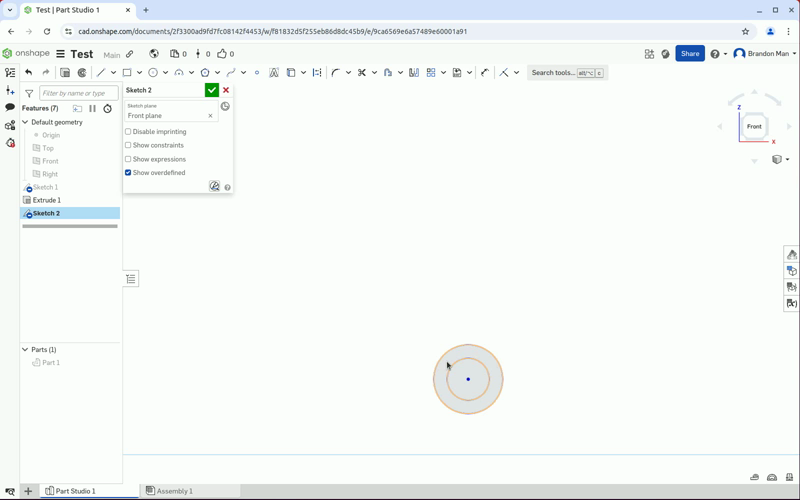
scroll(6)
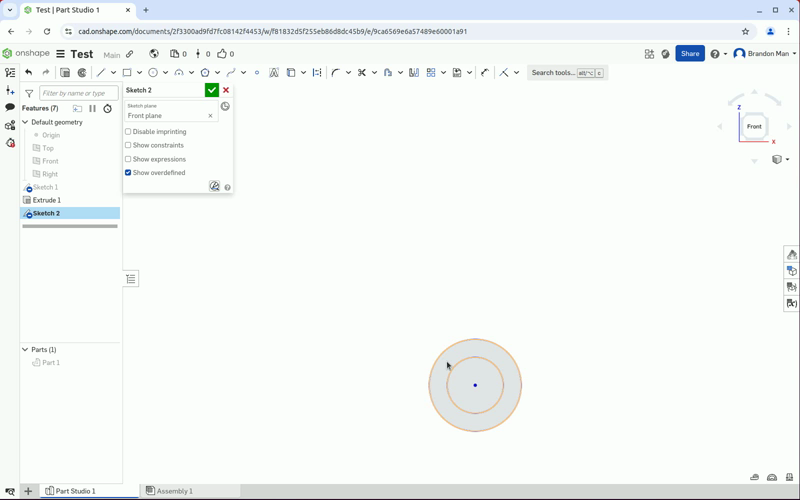
scroll(6)
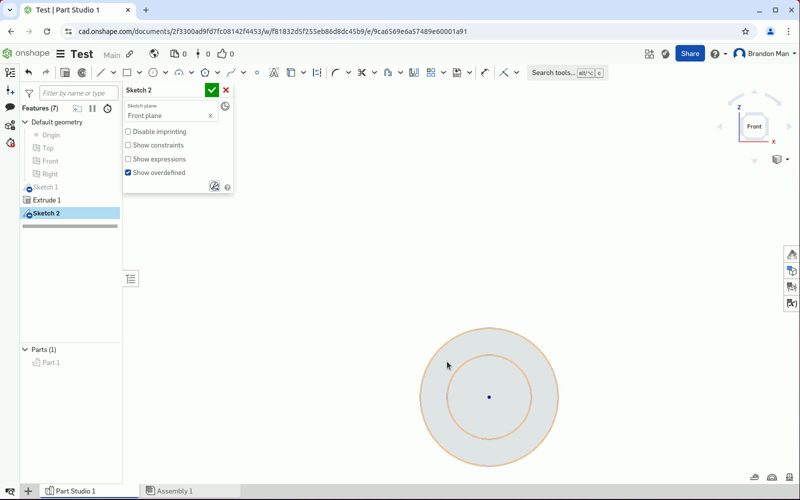
scroll(6)
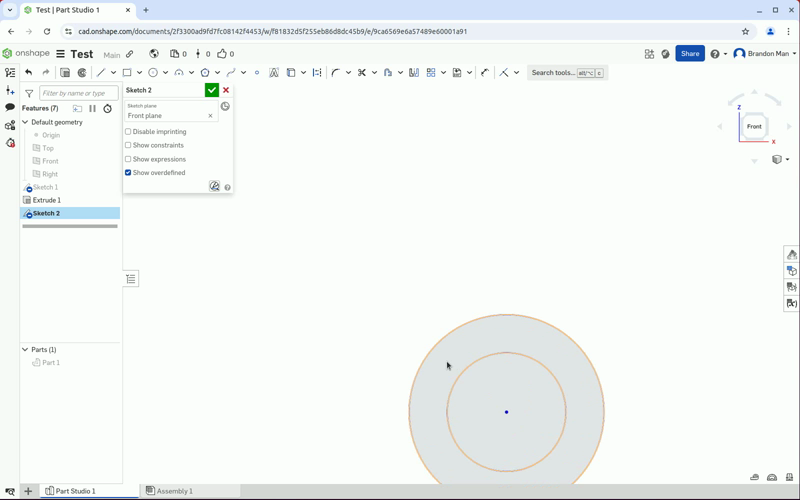
scroll(6)
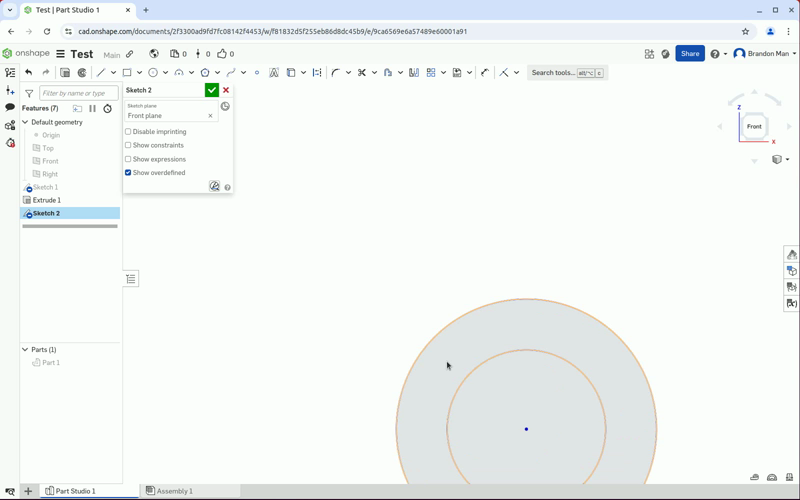
scroll(6)
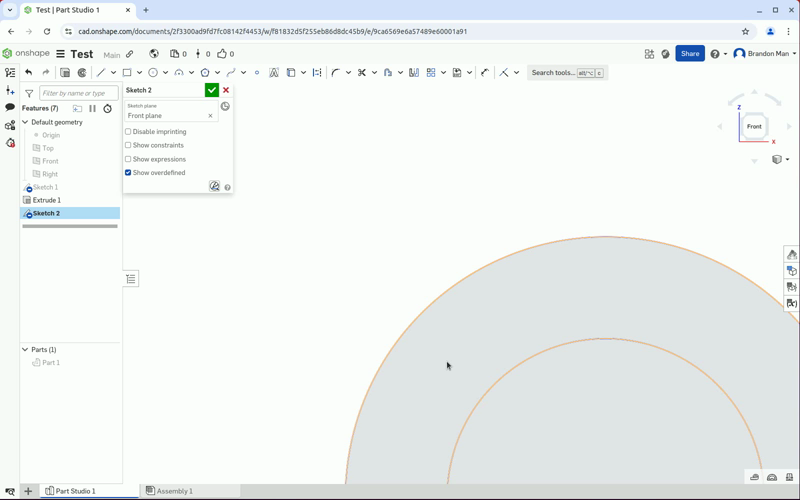
click(447, 361)
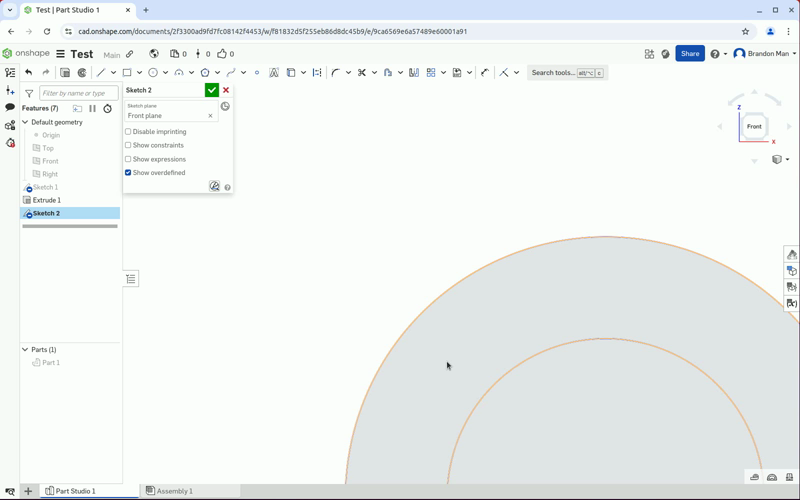
scroll(-6)
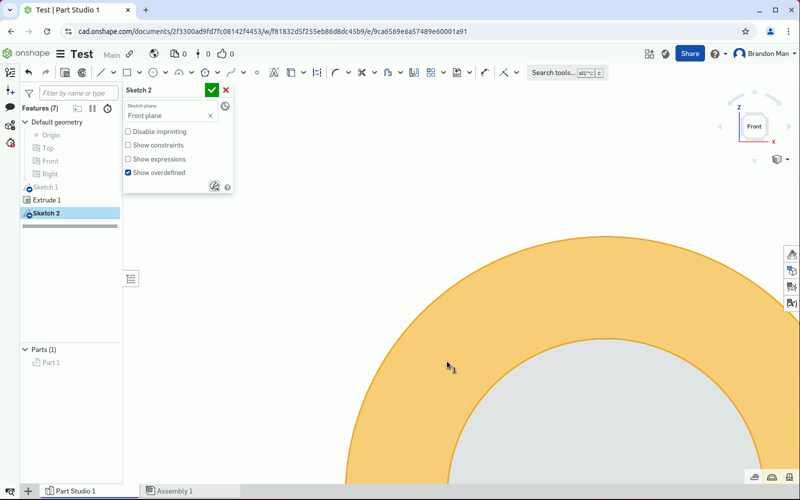
scroll(-6)
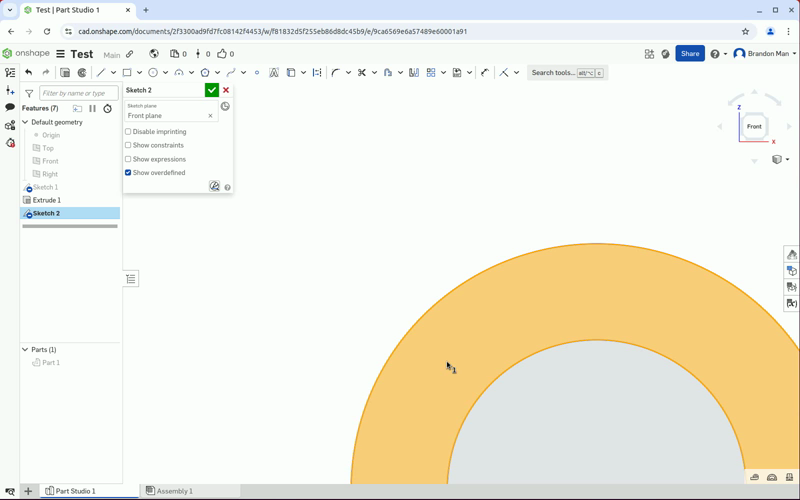
scroll(-6)
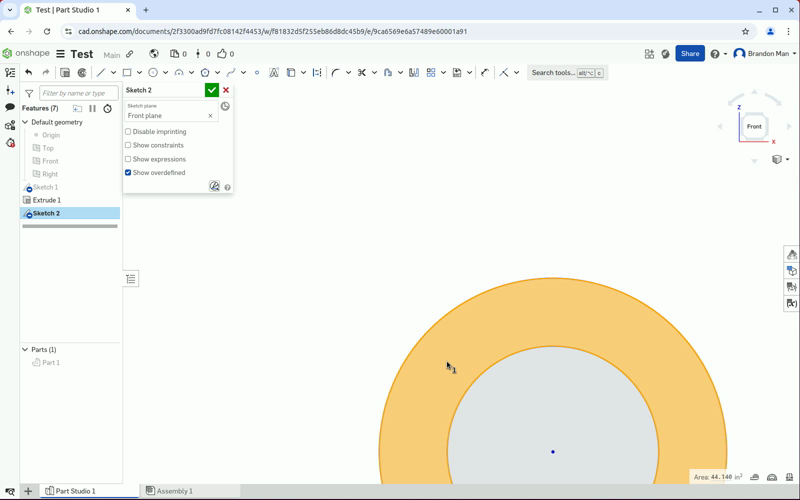
scroll(-6)
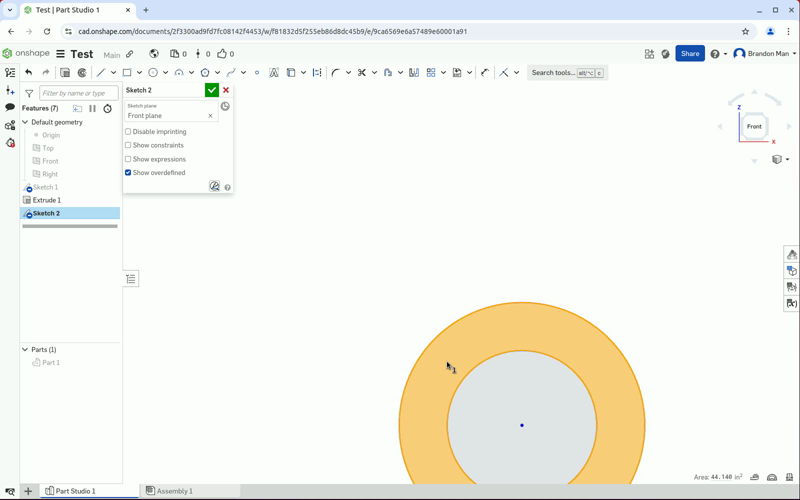
scroll(-6)
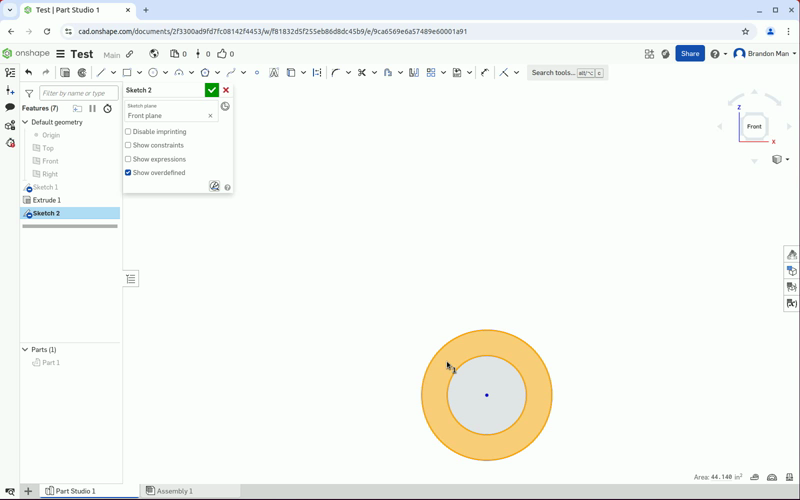
scroll(-6)
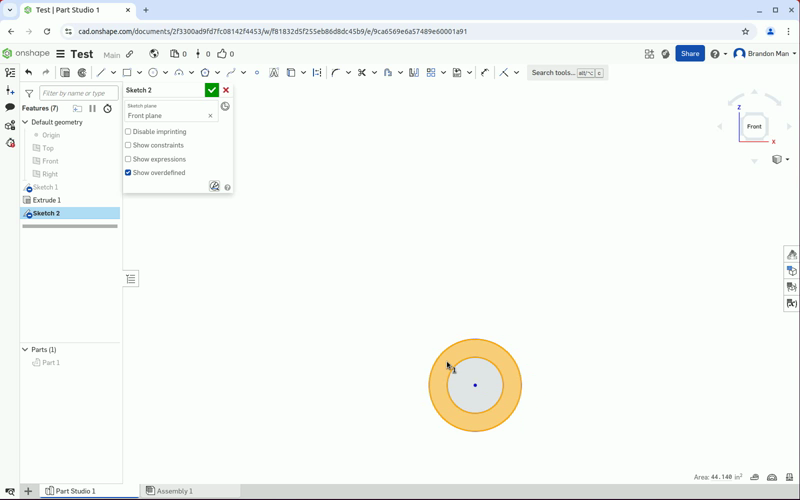
scroll(-6)
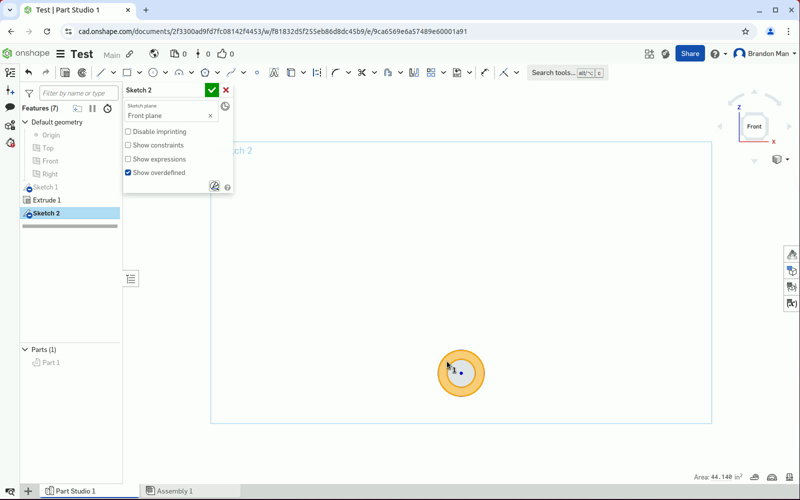
mouse_move(73, 352)
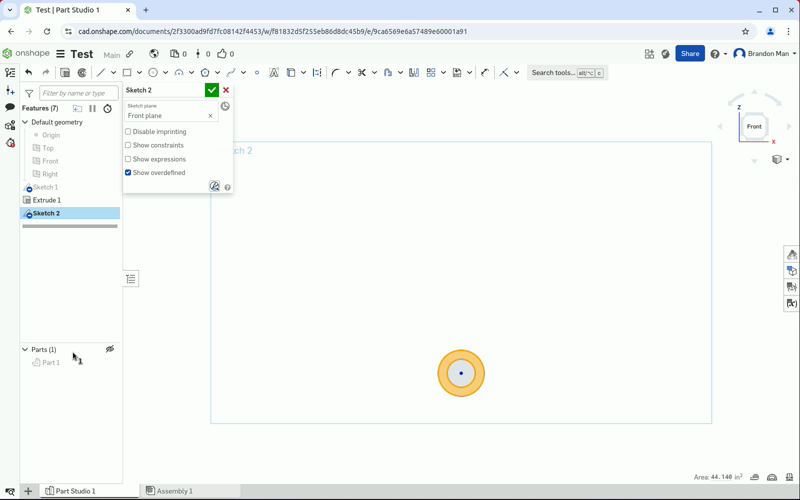
key(shift+y)
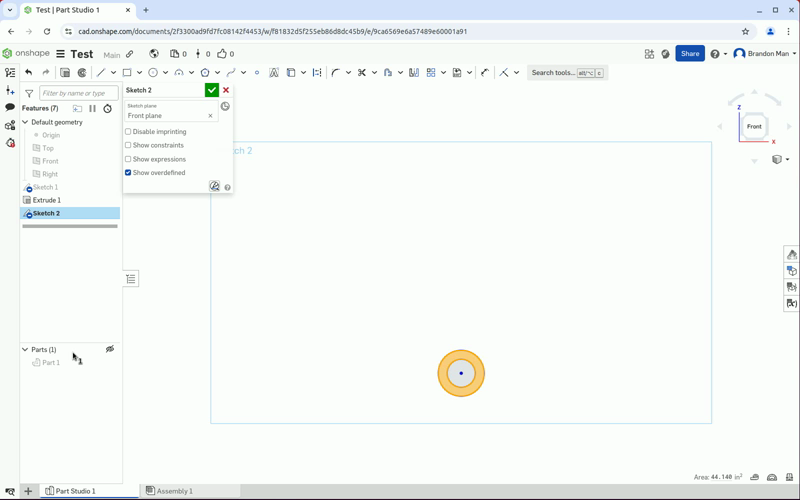
key(shift+e)
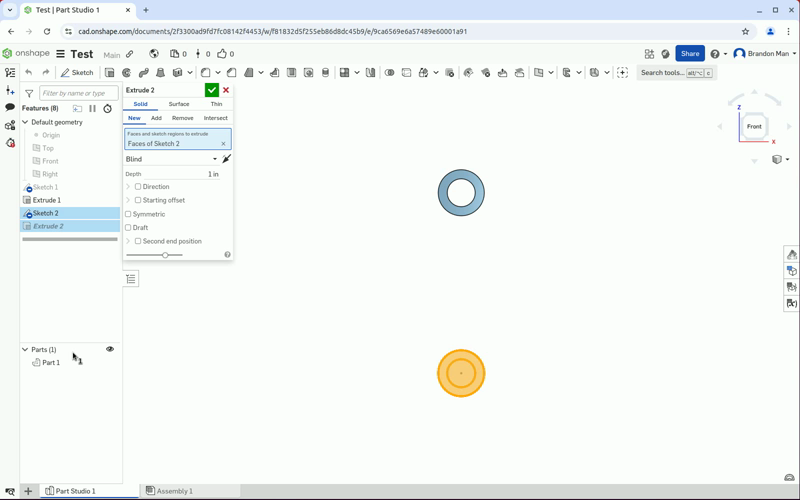
mouse_move(143, 106)
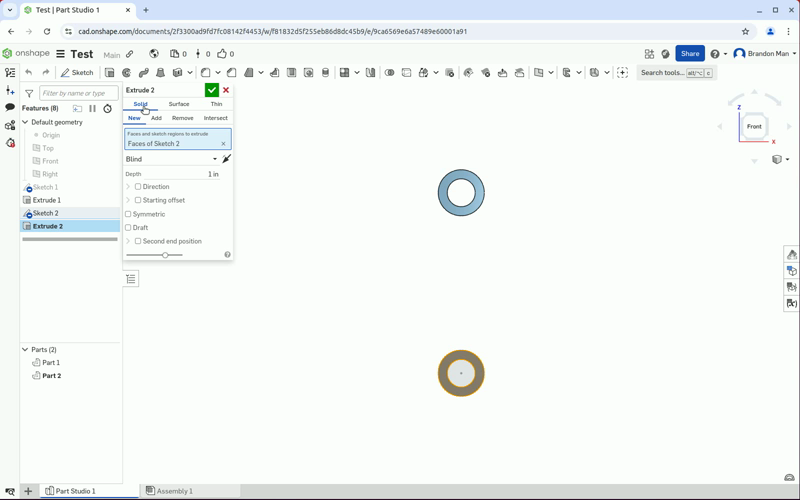
click(143, 106)
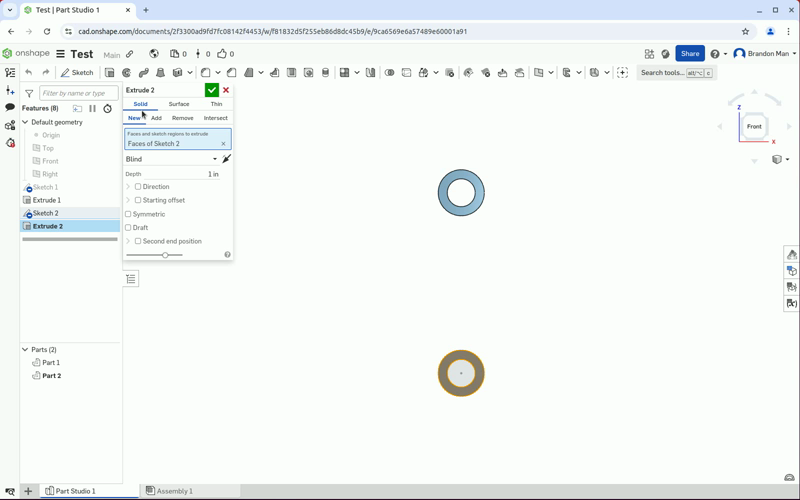
mouse_move(137, 120)
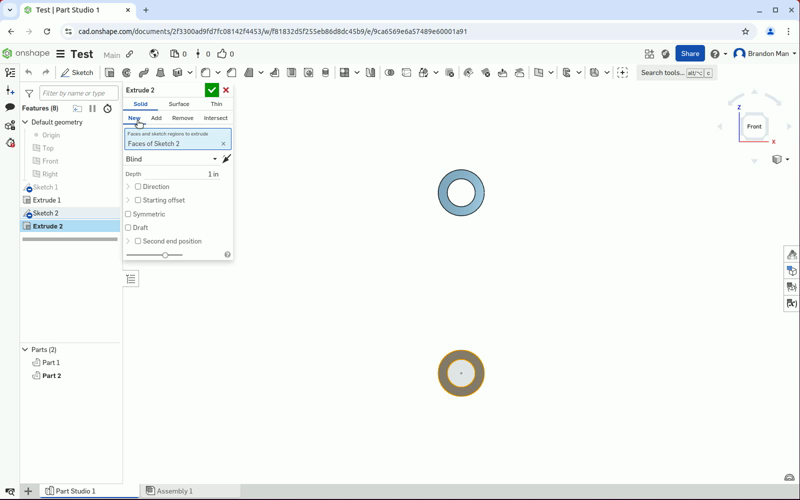
click(137, 120)
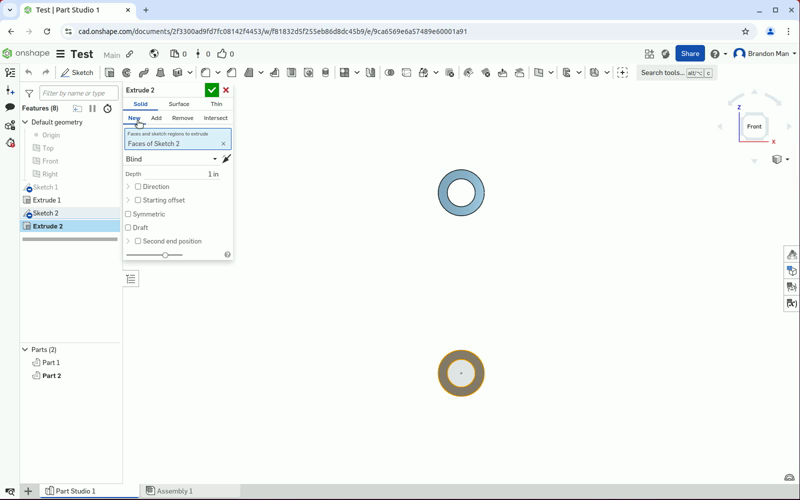
key(tab, 4)
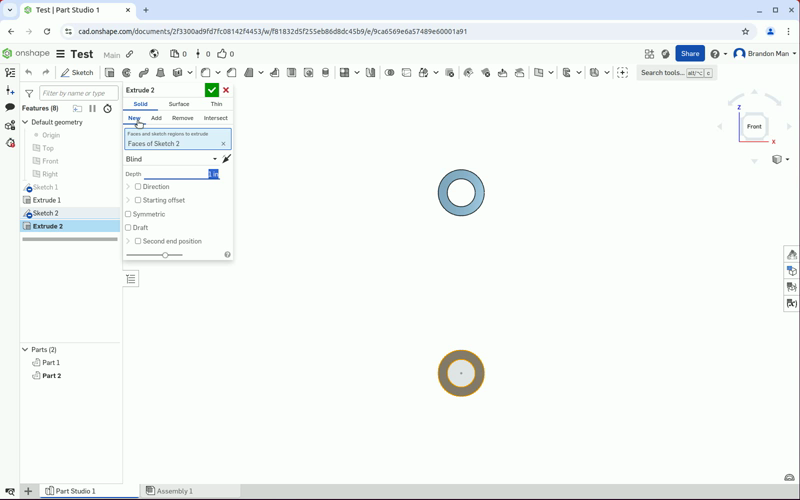
text(3.852)
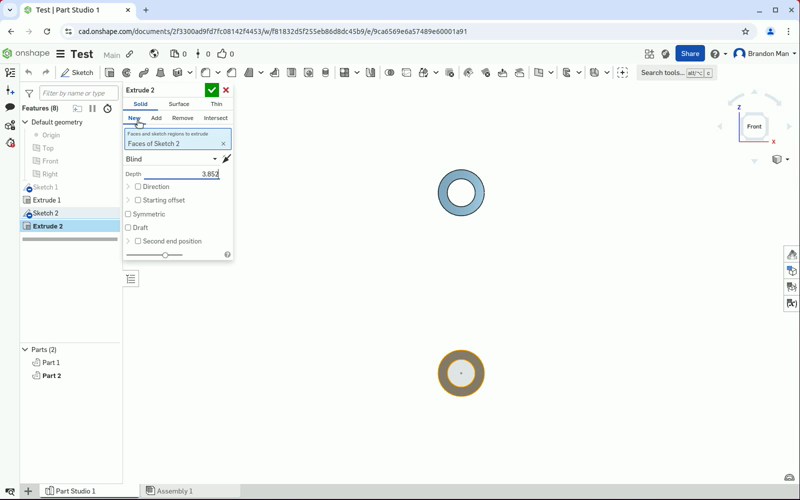
key(tab, 3)
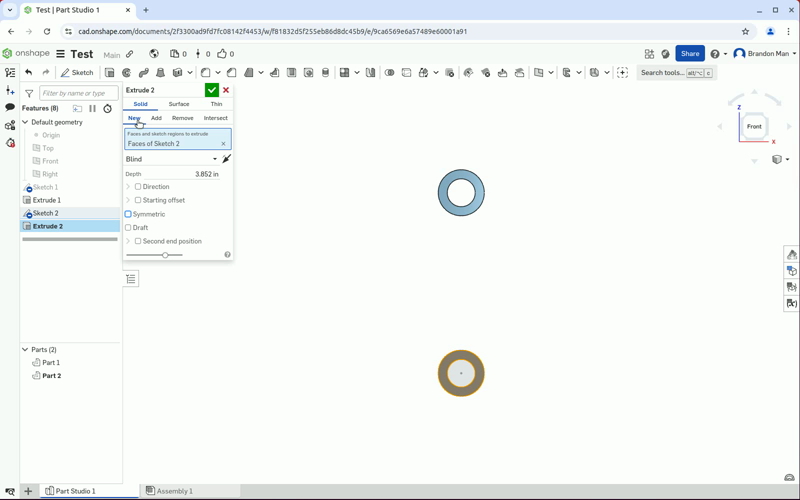
key(space)
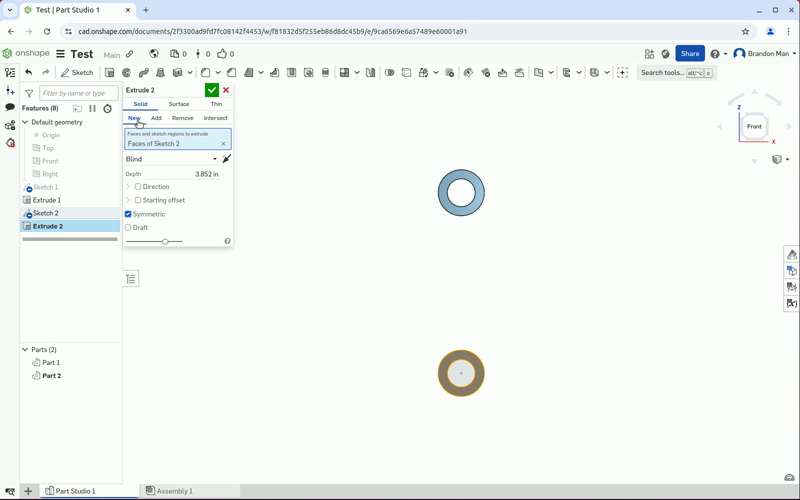
key(enter)
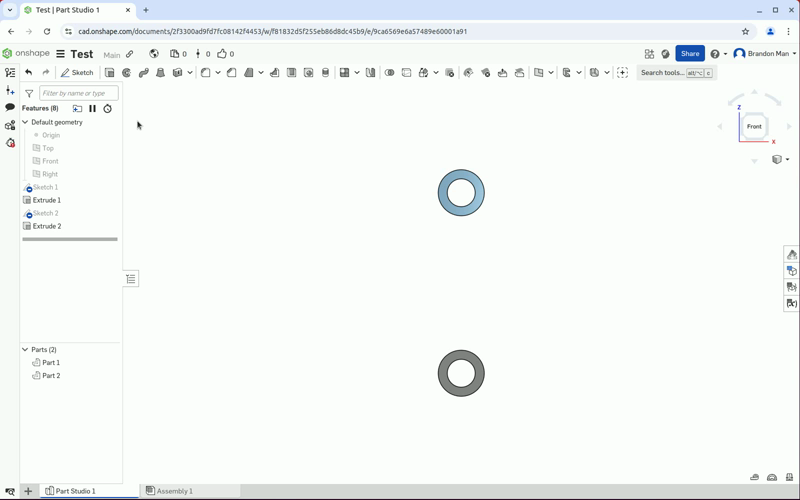
key(shift+h)
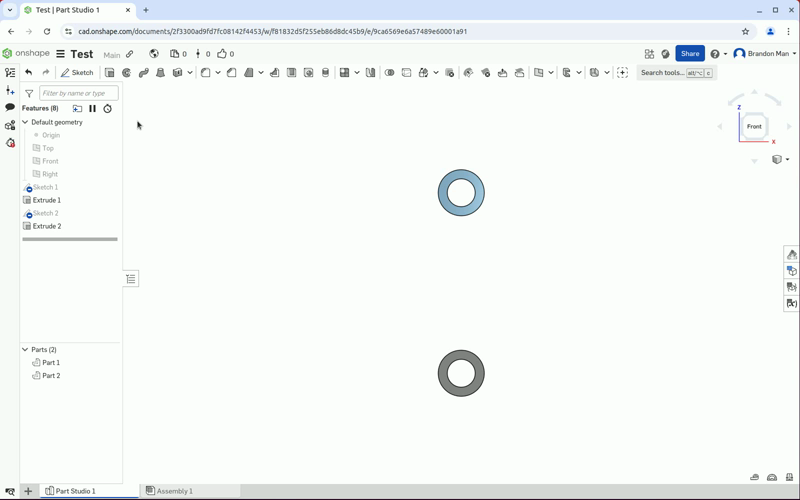
key(shift+h)
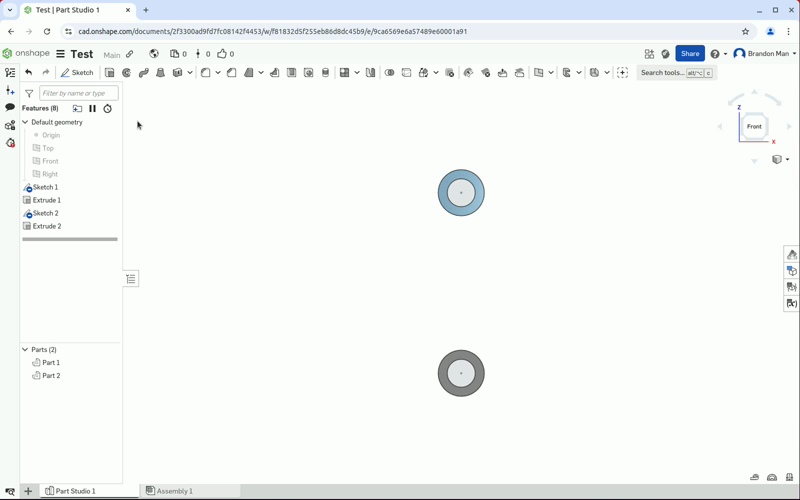
key(shift+7)
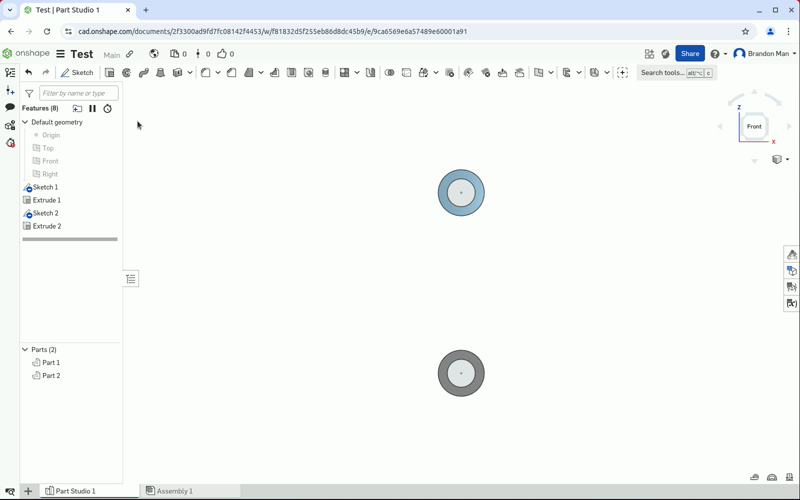
key(left, 2)
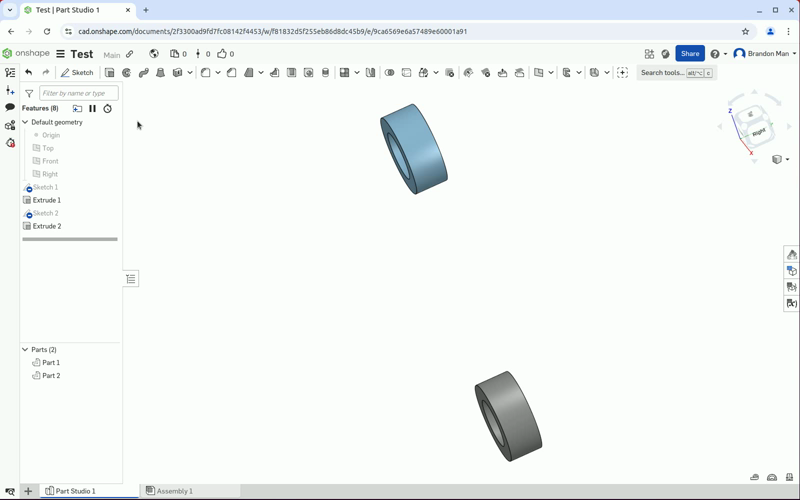
key(down, 2)
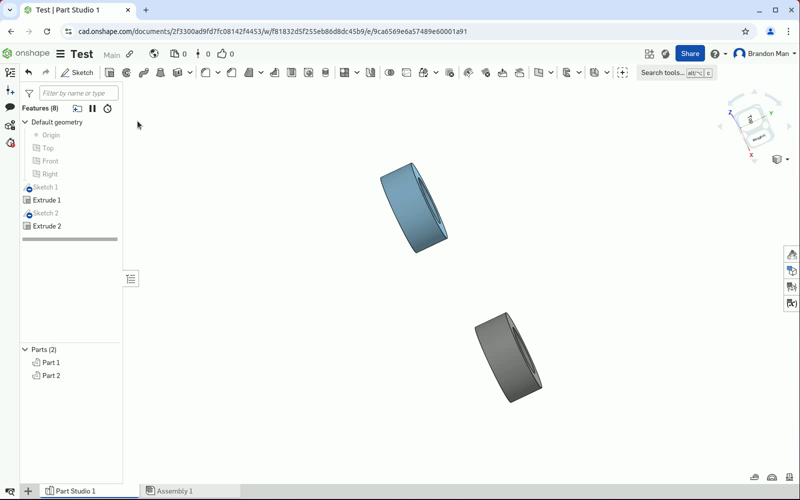
key(up, 2)
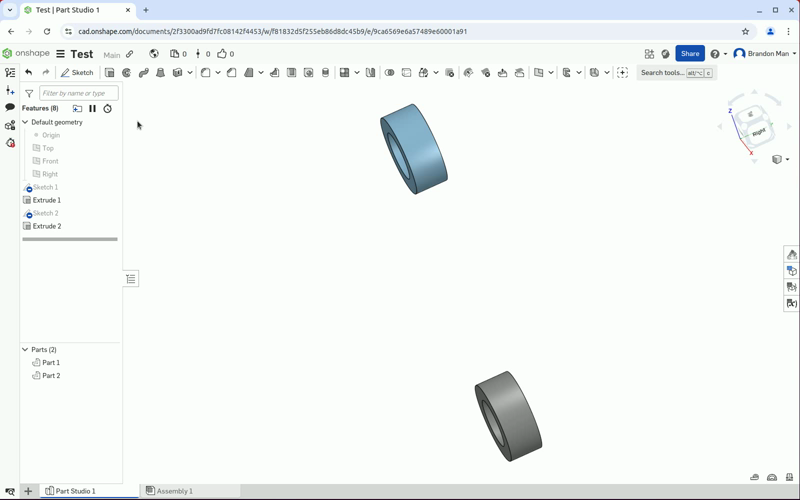
key(right, 2)
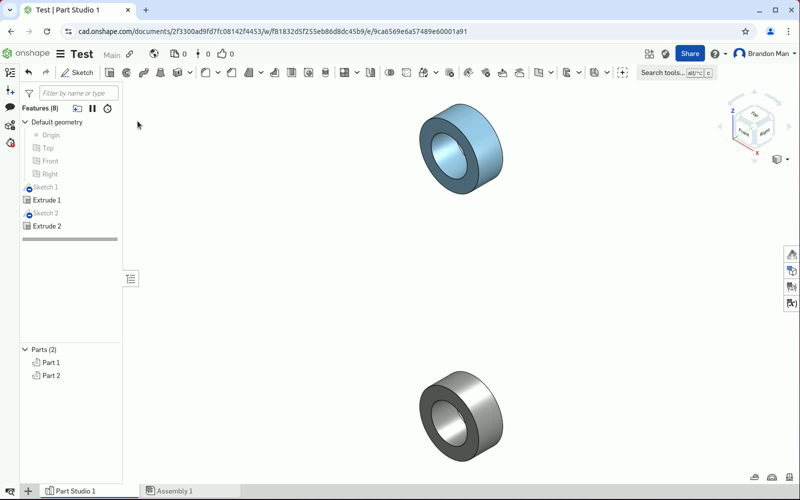
mouse_move(73, 189)
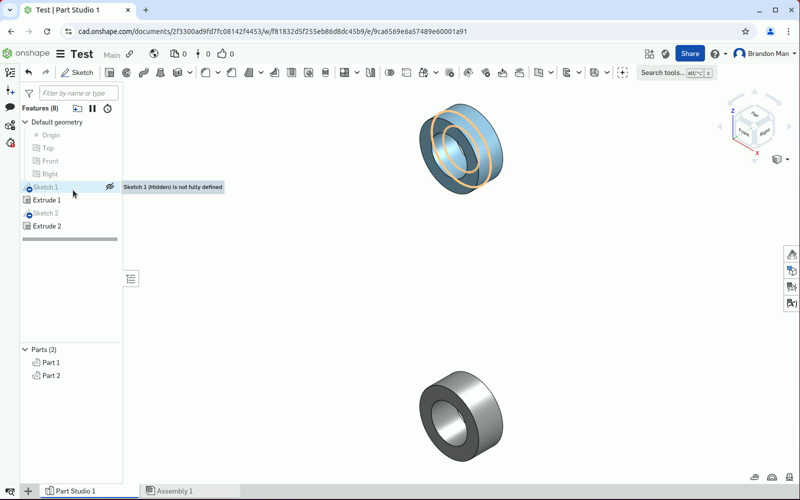
click(73, 189)